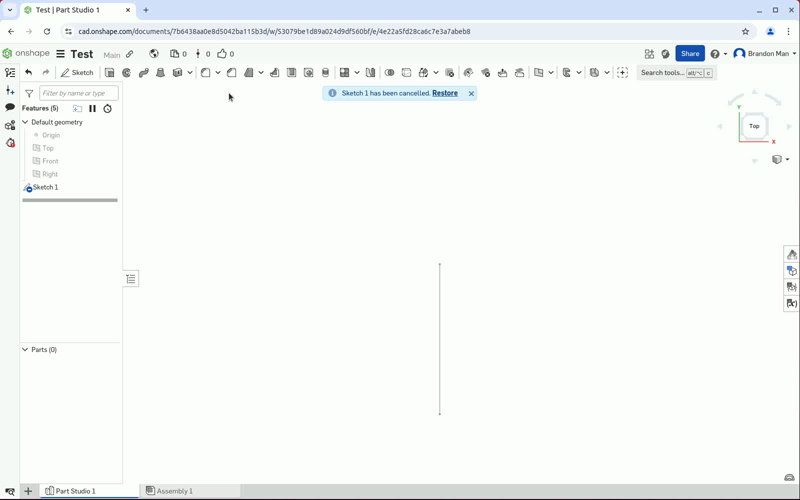
key(shift+h)
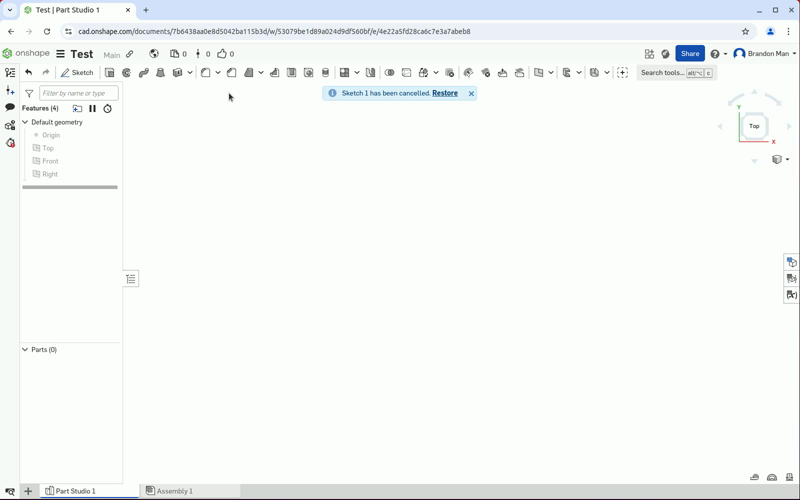
mouse_move(73, 352)
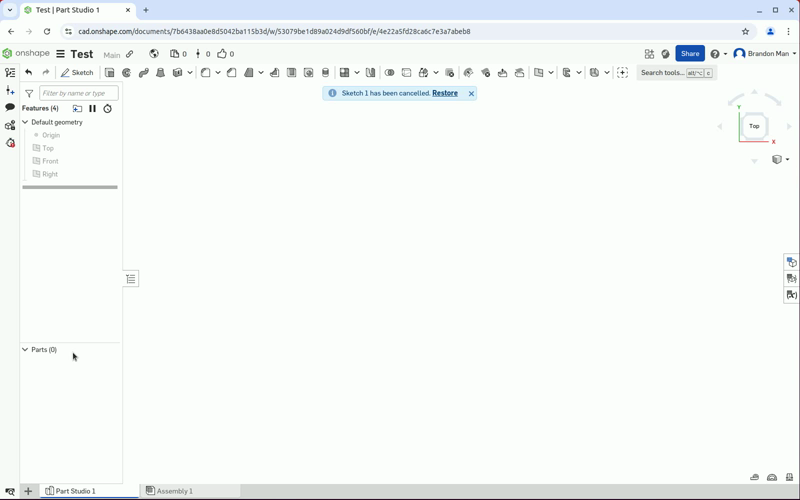
key(y)
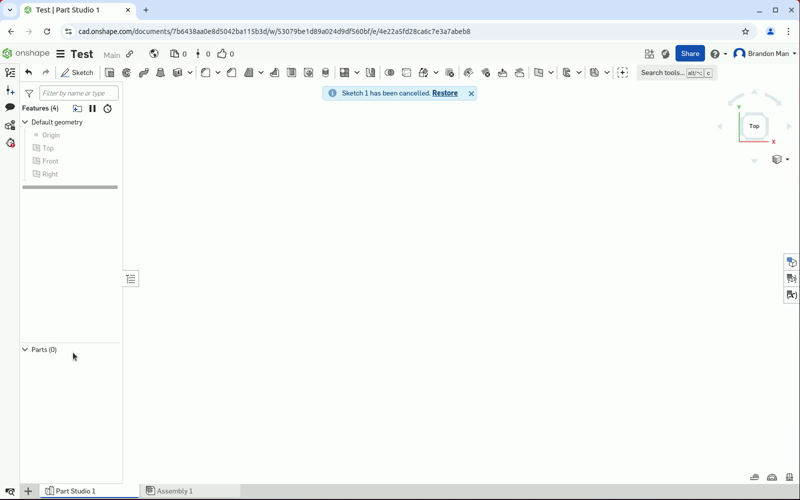
key(shift+p)
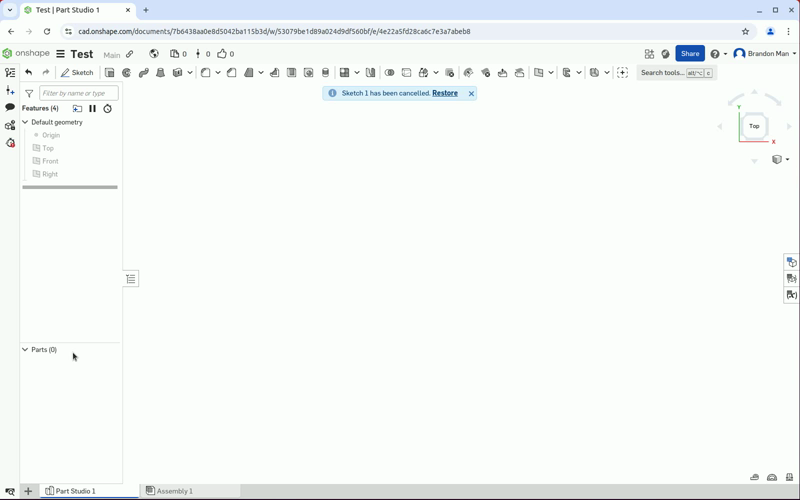
key(space)
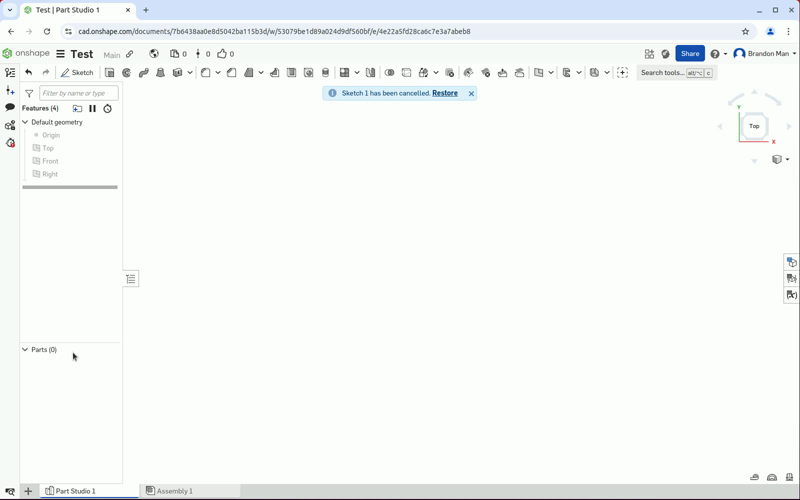
key_down(shift)
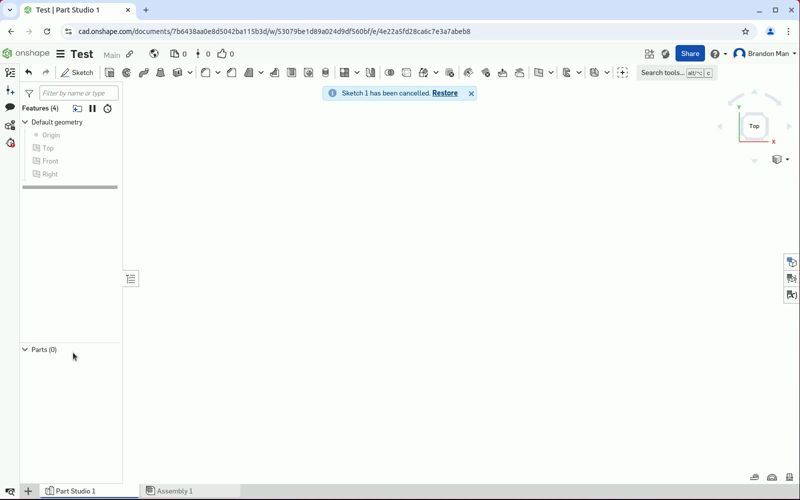
key(up)
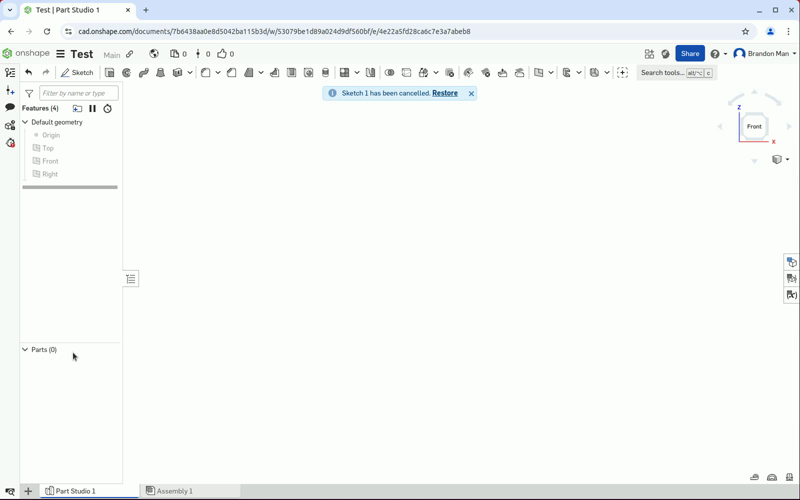
key_up(shift)
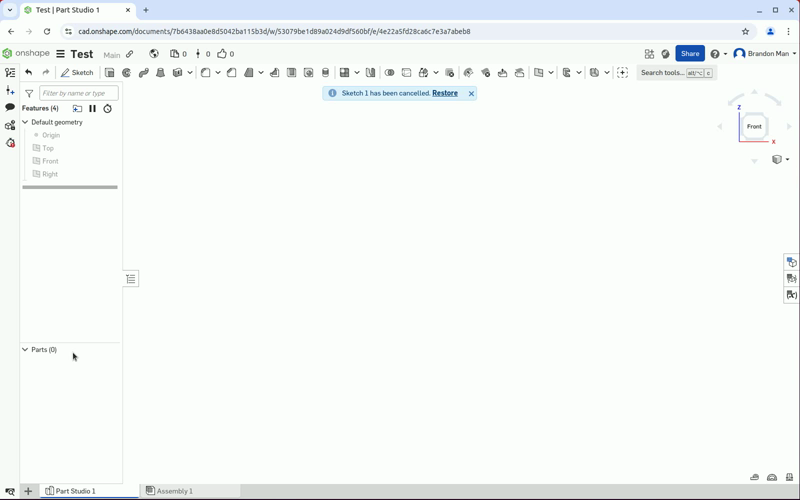
mouse_move(73, 352)
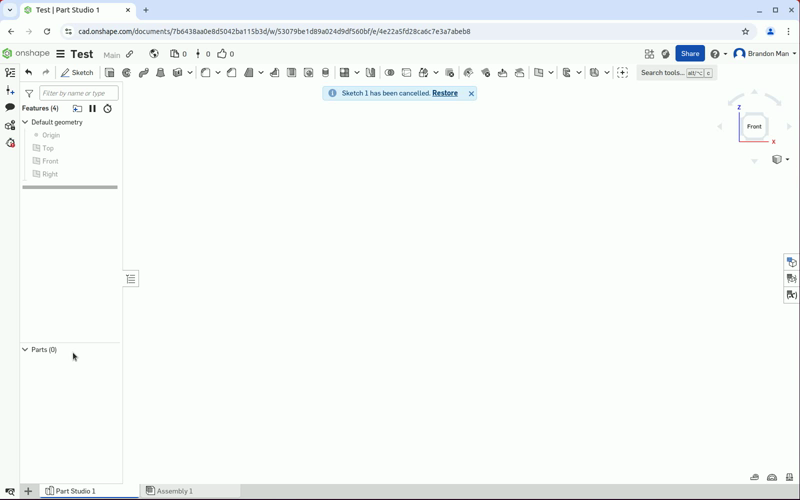
key(shift+y)
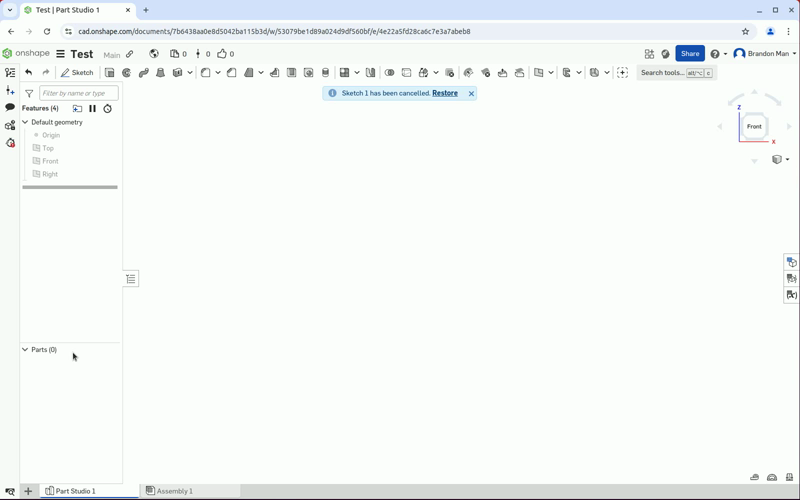
key(shift+s)
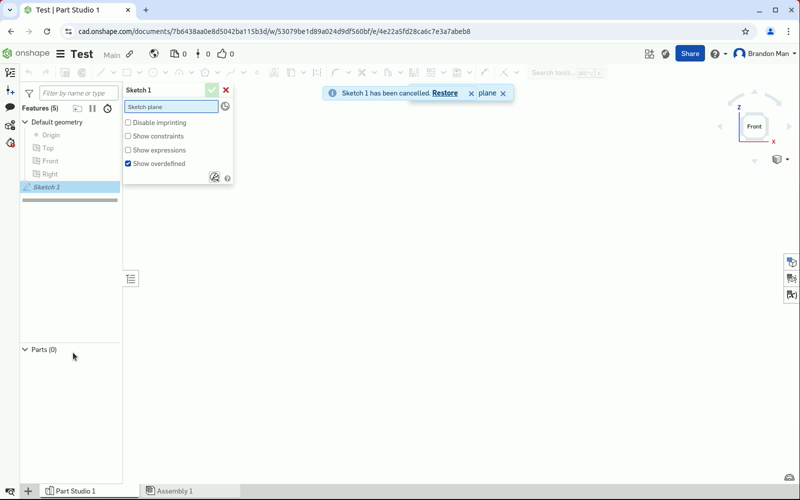
mouse_move(73, 163)
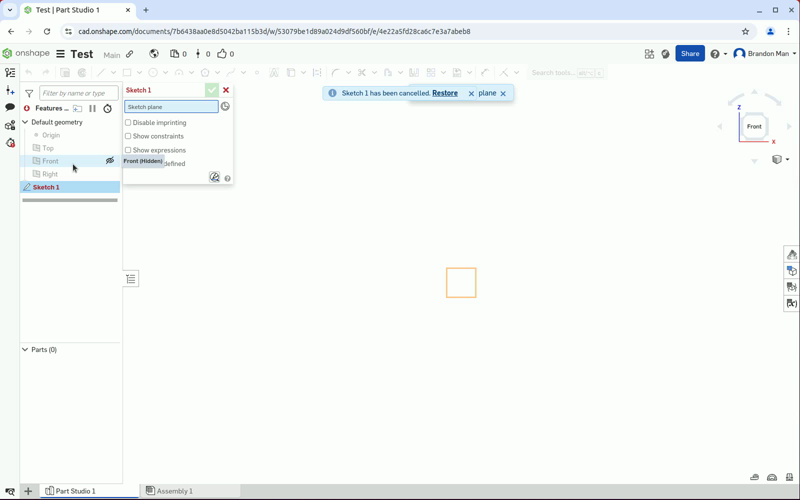
click(73, 163)
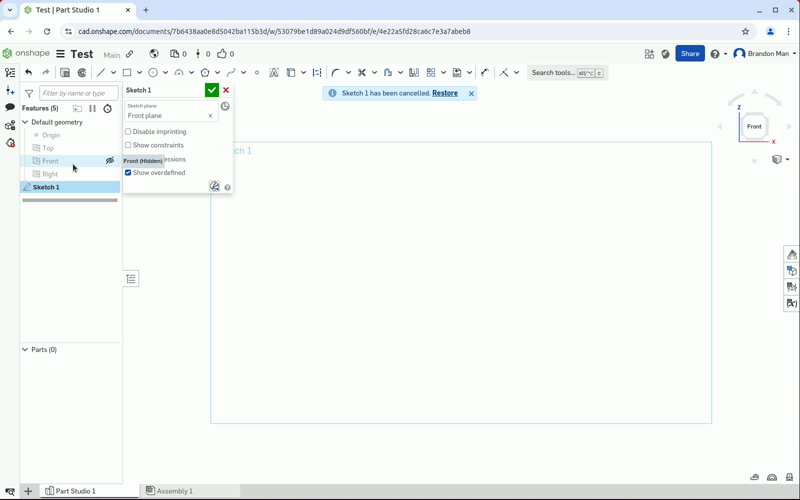
mouse_move(73, 352)
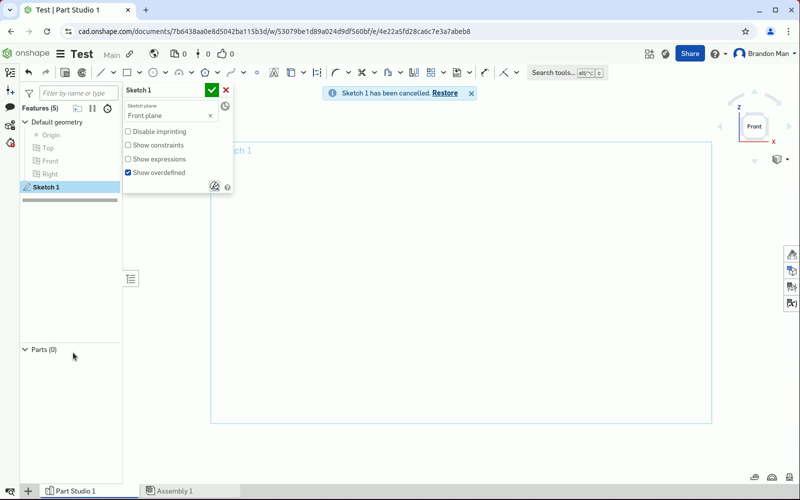
key(y)
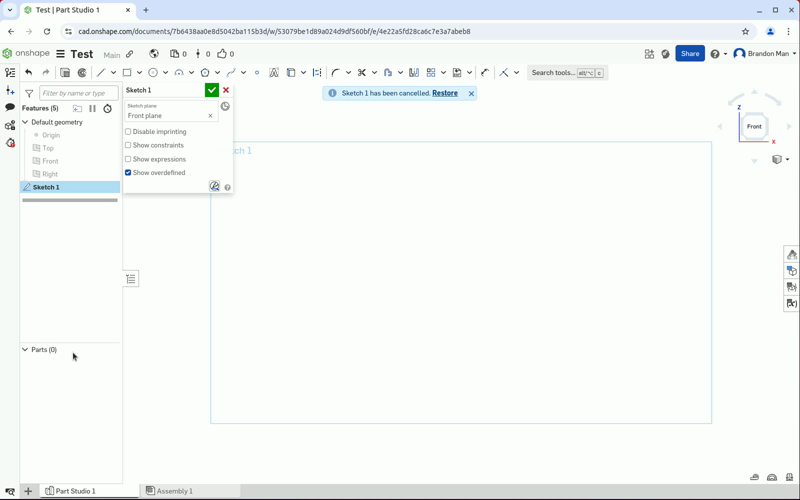
key(l)
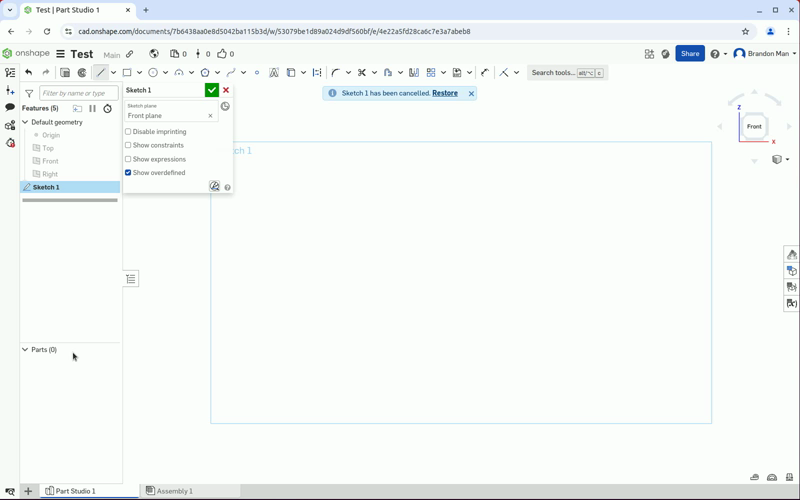
key_down(shift)
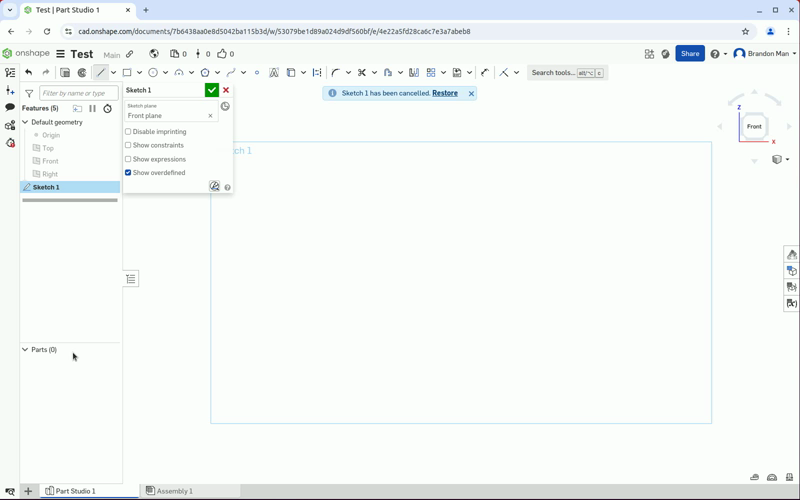
mouse_move(349, 375)
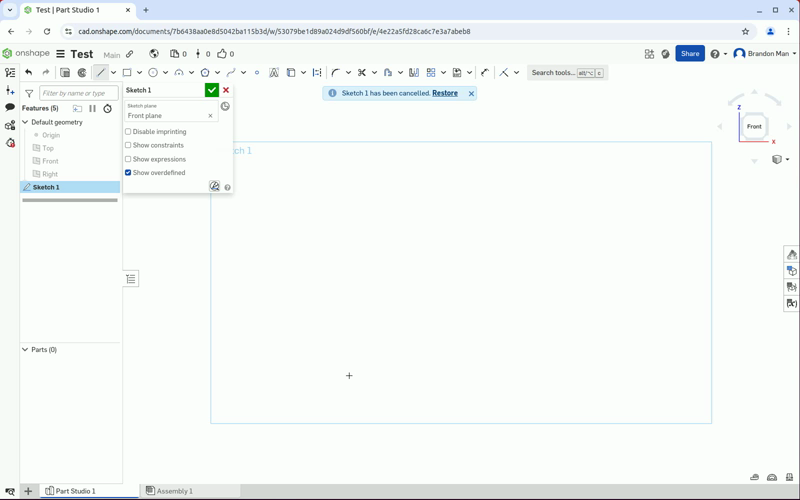
click(349, 375)
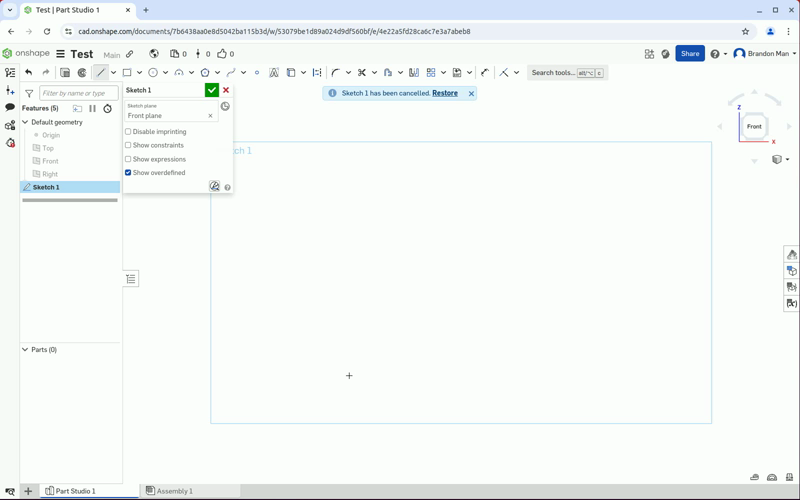
key_up(shift)
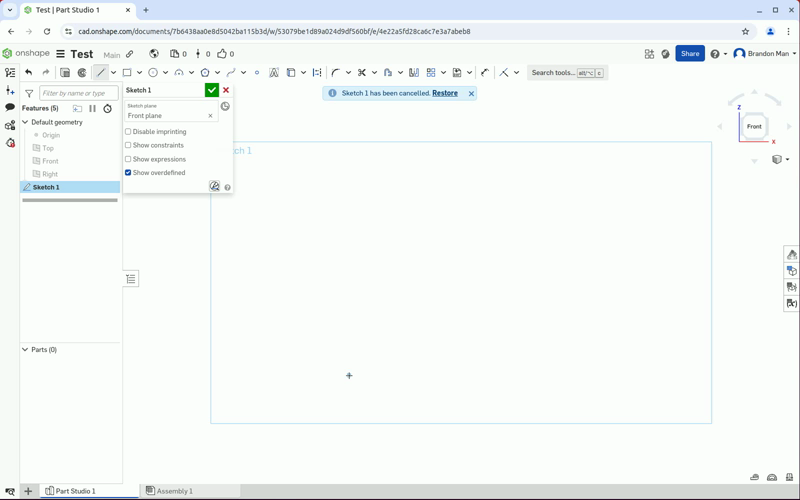
key_down(shift)
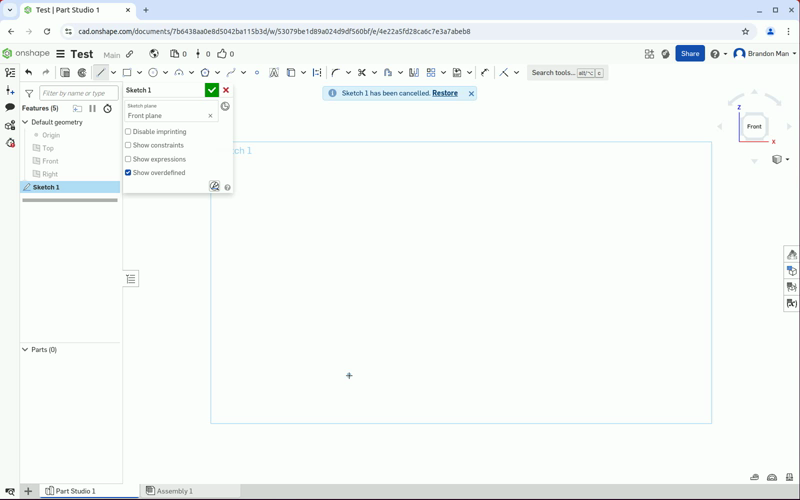
mouse_move(553, 375)
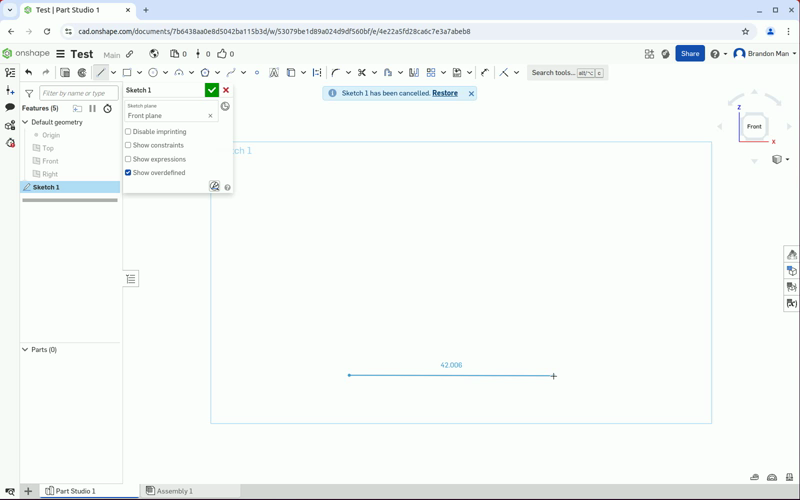
click(553, 375)
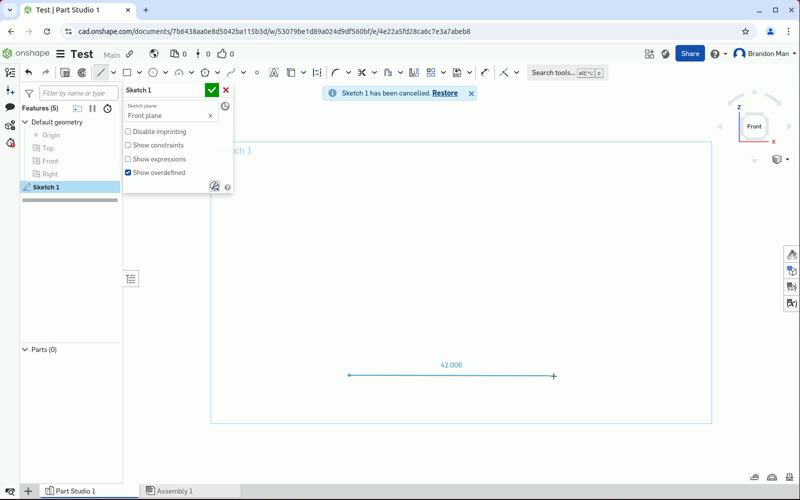
key_up(shift)
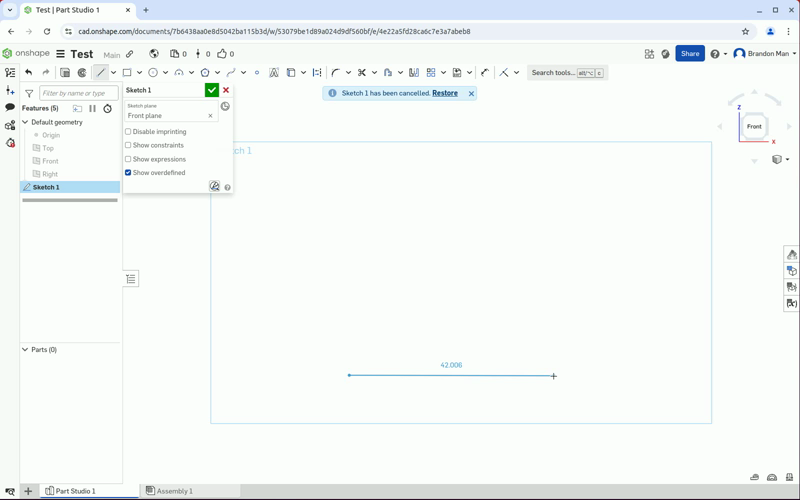
key_down(shift)
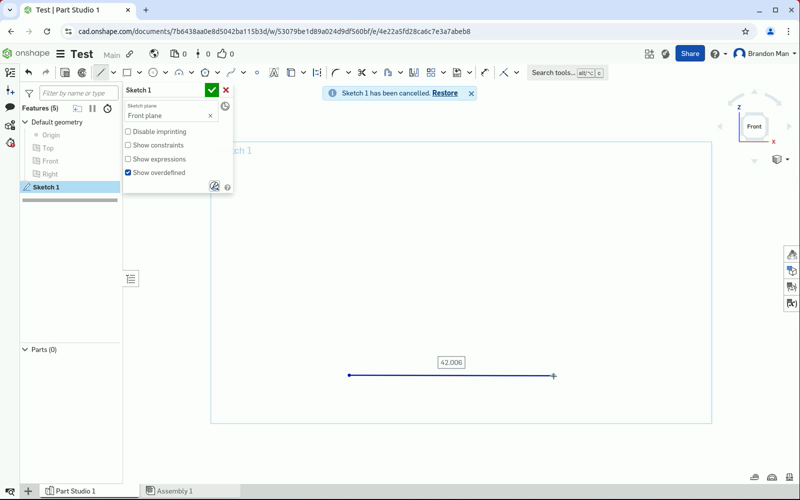
mouse_move(553, 171)
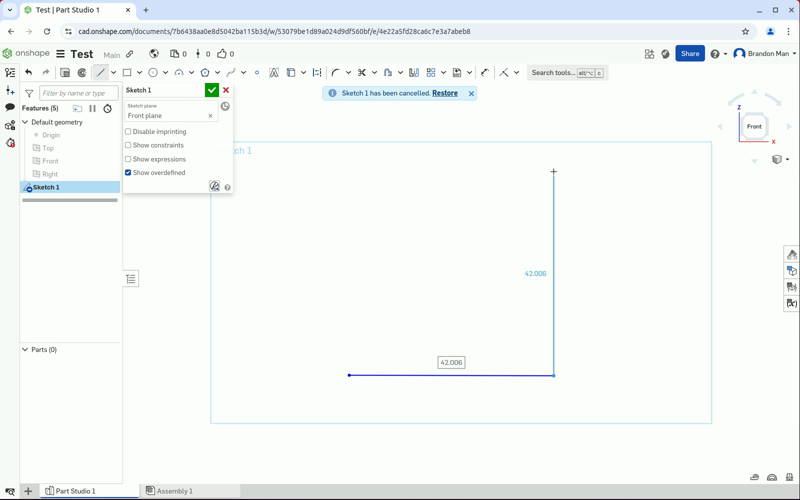
click(553, 171)
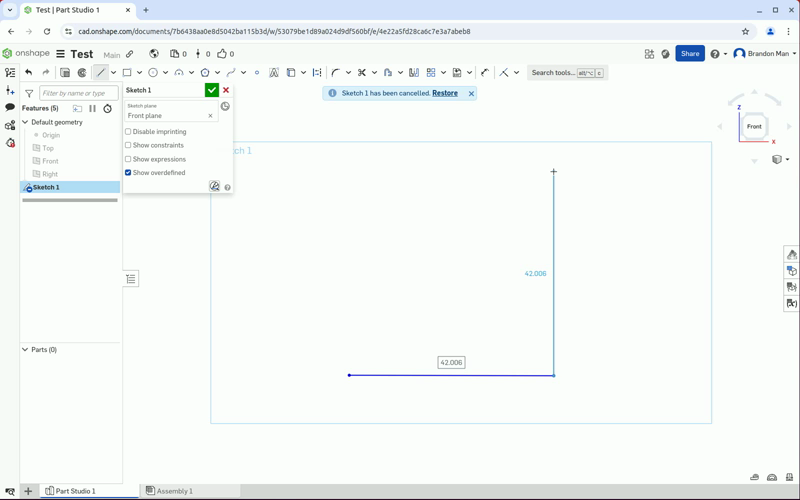
key_up(shift)
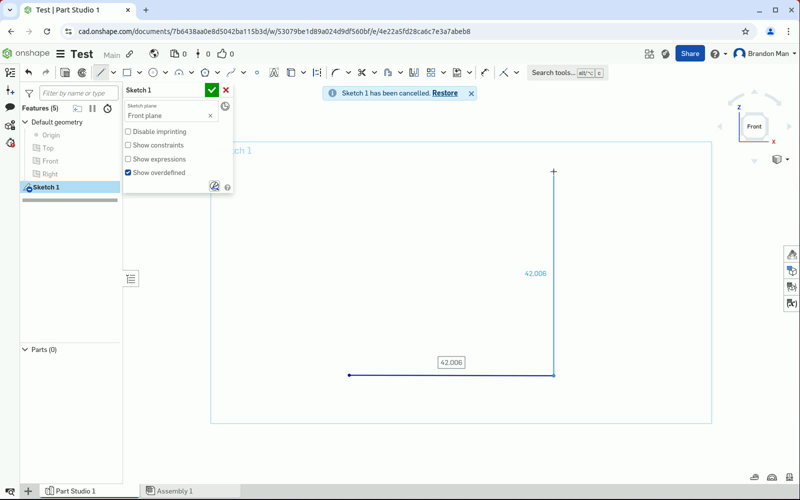
key_down(shift)
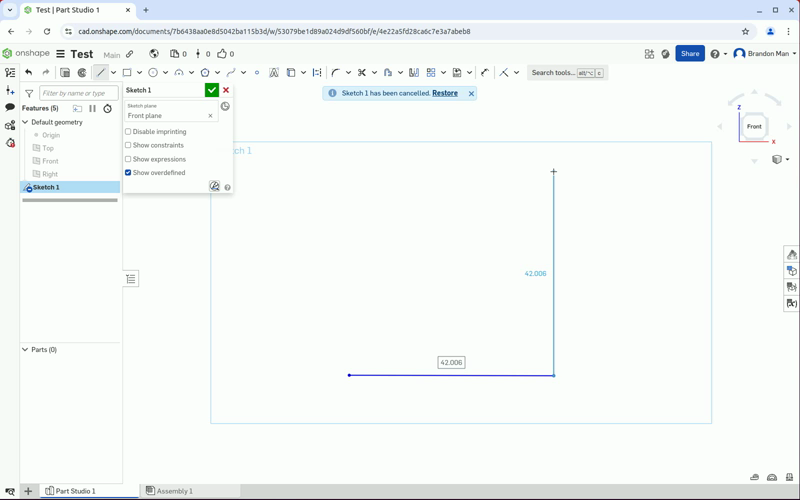
mouse_move(349, 171)
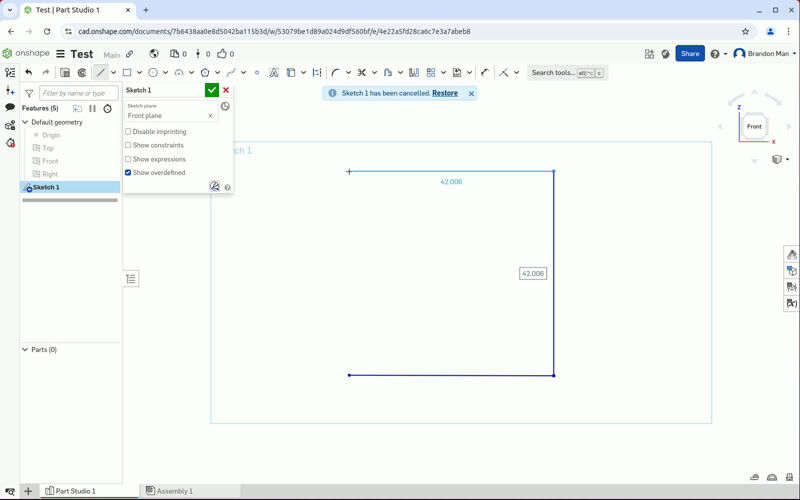
click(349, 171)
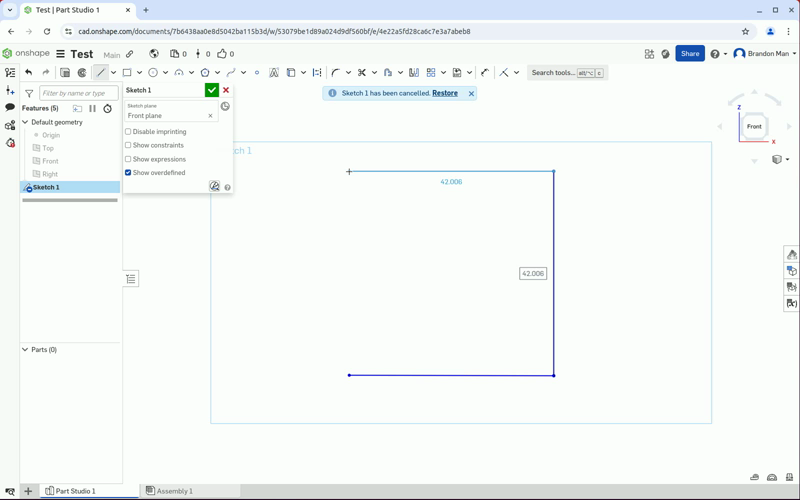
key_up(shift)
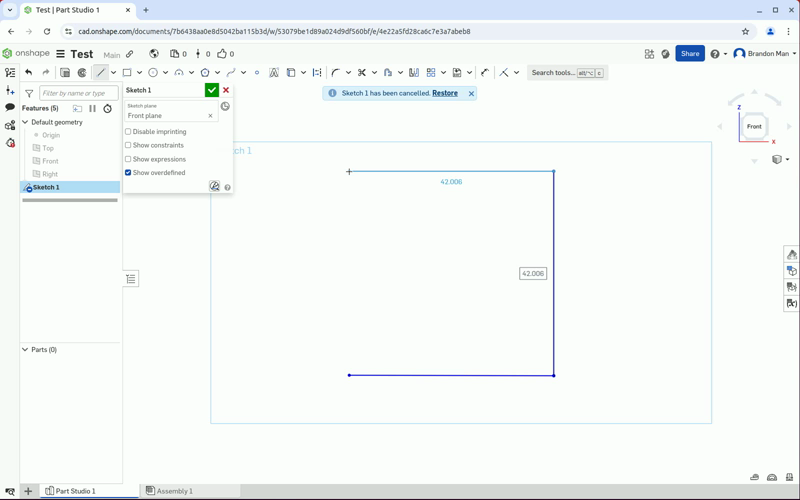
key_down(shift)
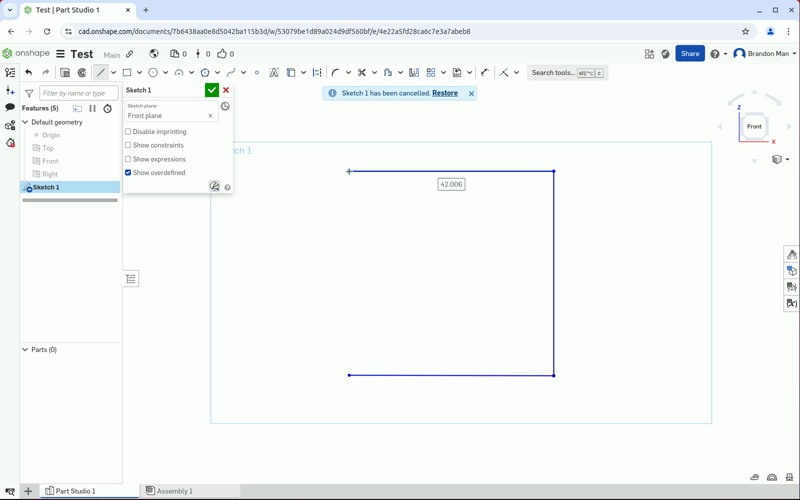
mouse_move(349, 375)
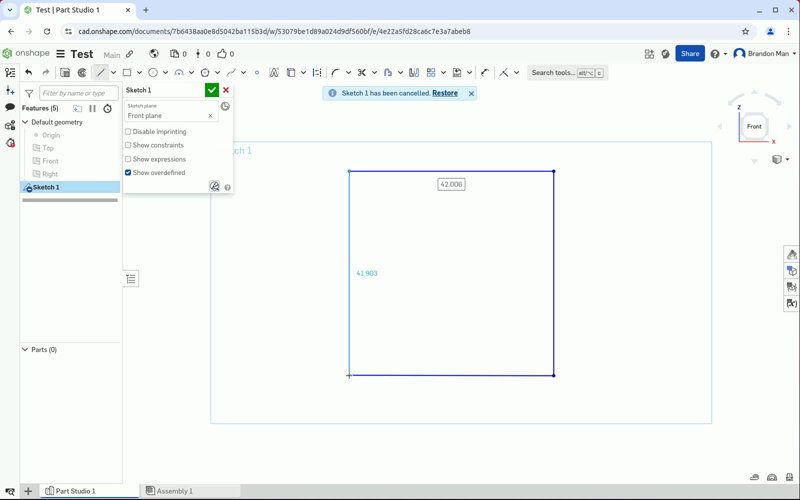
key_up(shift)
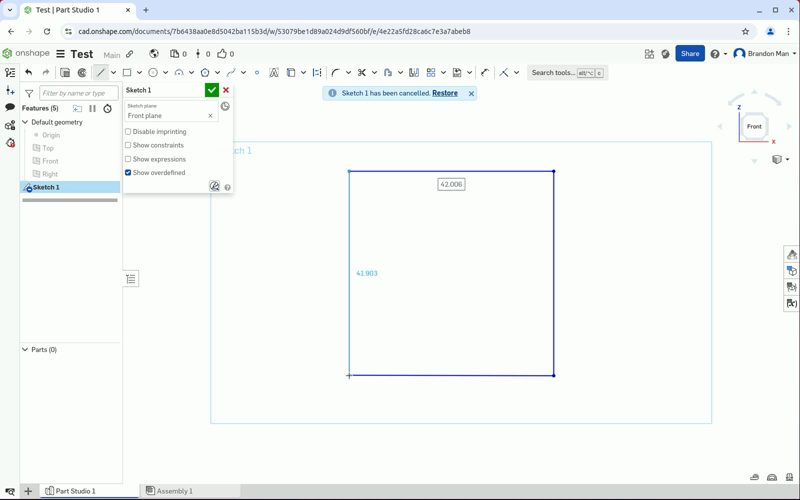
click(349, 375)
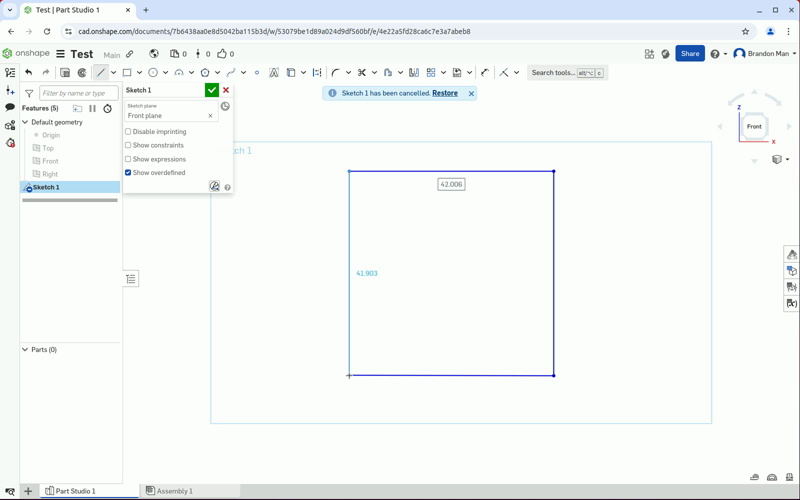
key(esc)
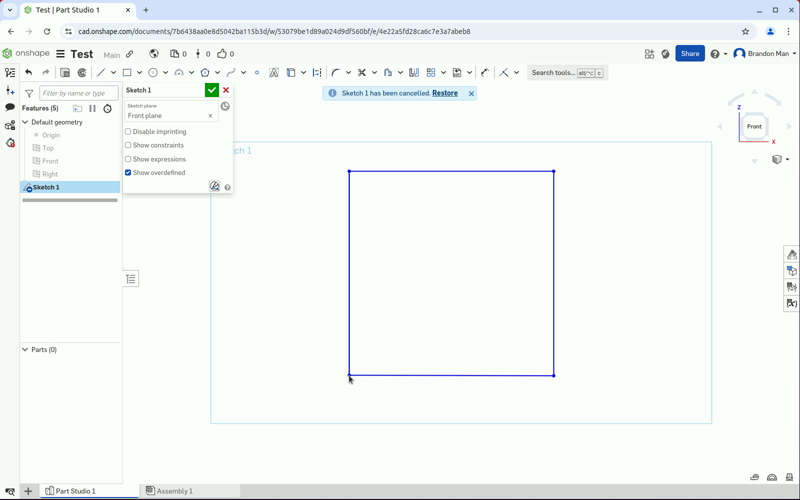
mouse_move(426, 225)
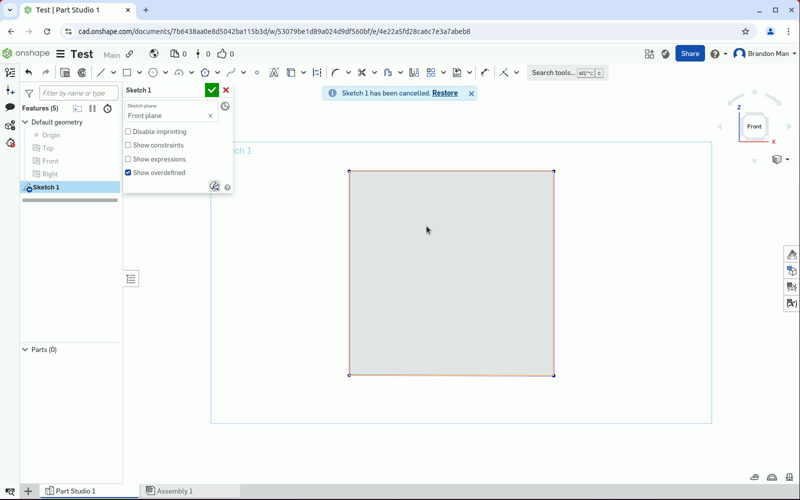
click(426, 225)
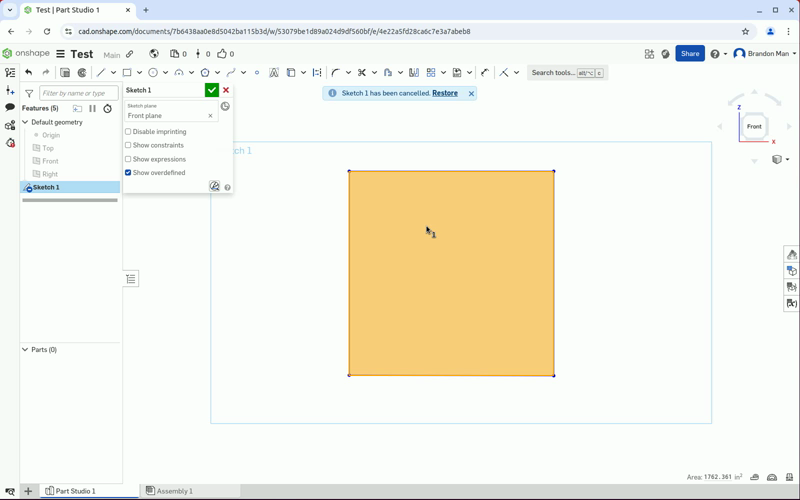
mouse_move(73, 352)
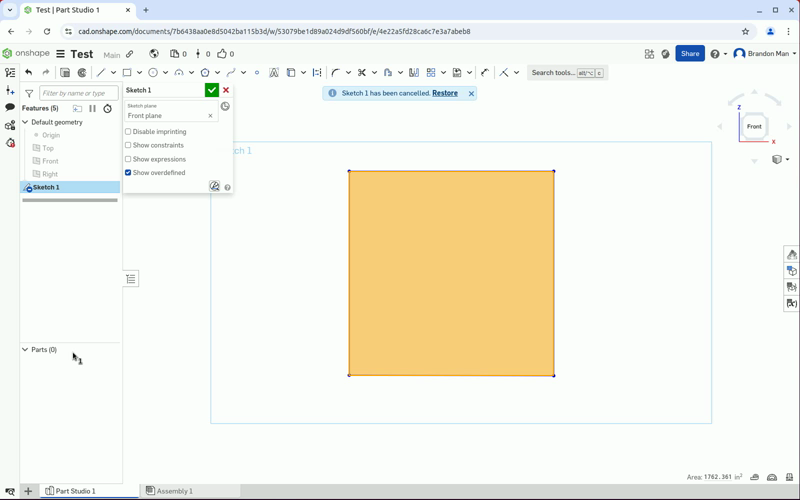
key(shift+y)
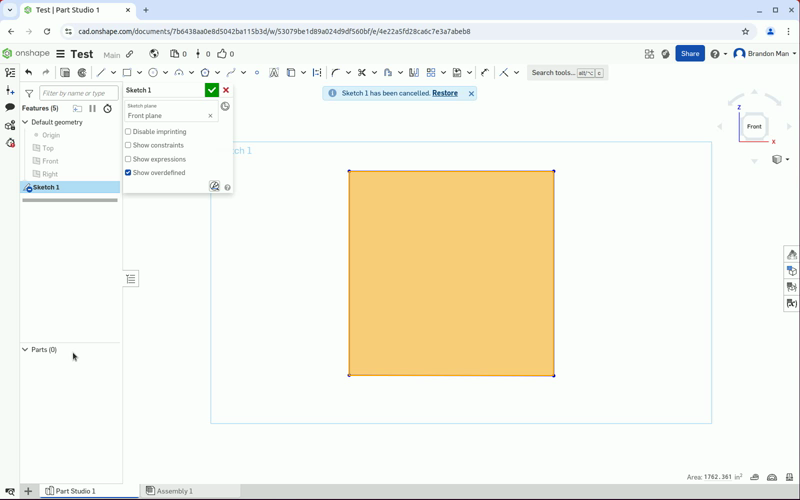
key(shift+e)
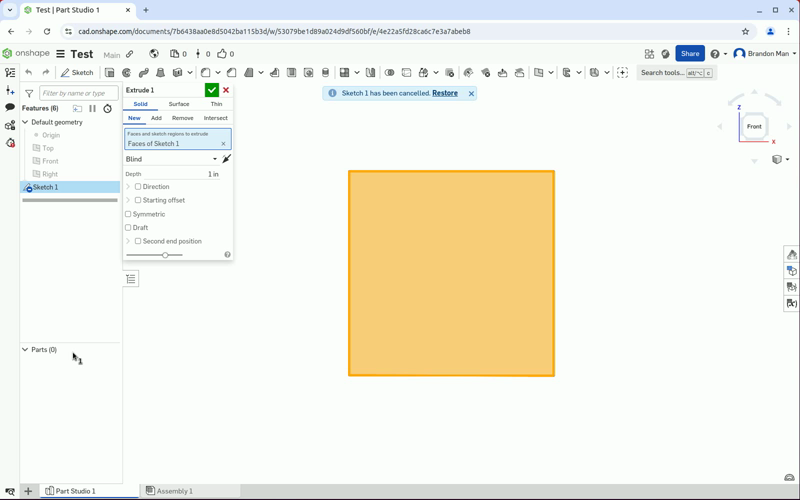
mouse_move(143, 106)
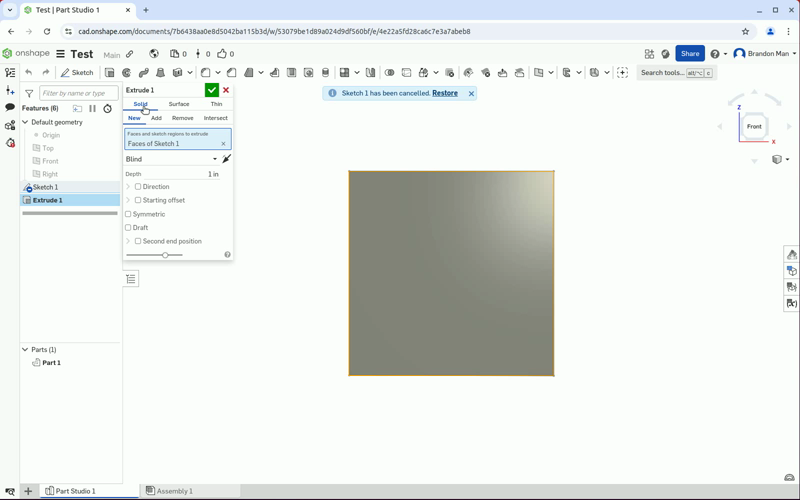
click(143, 106)
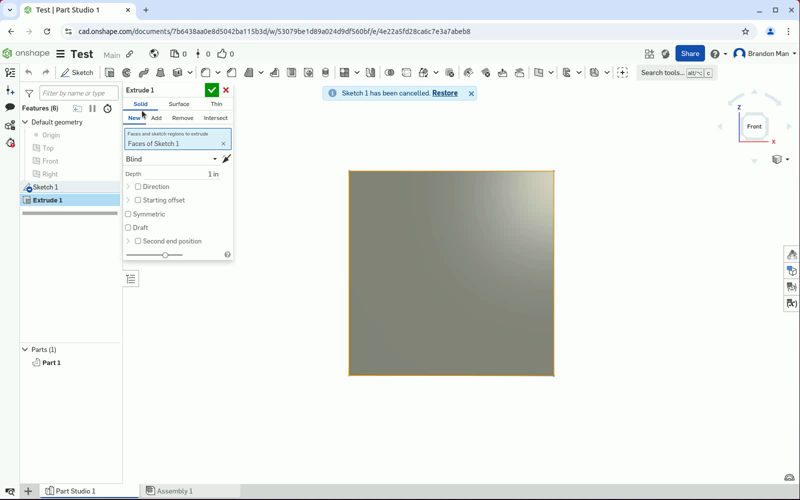
mouse_move(137, 120)
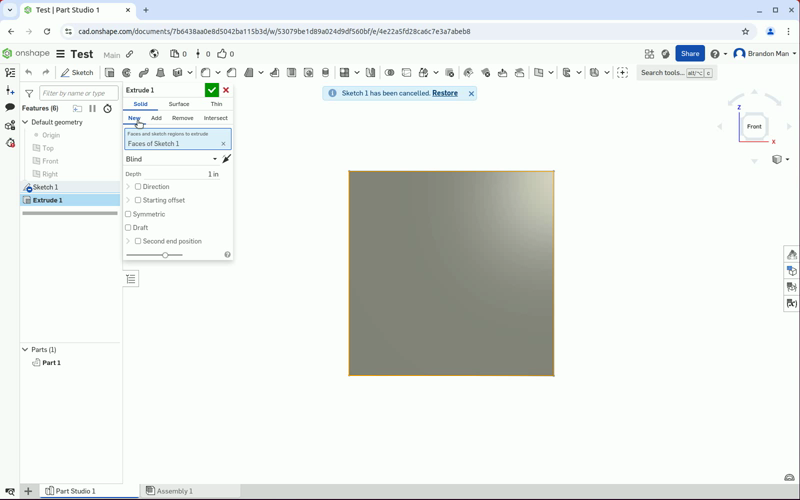
click(137, 120)
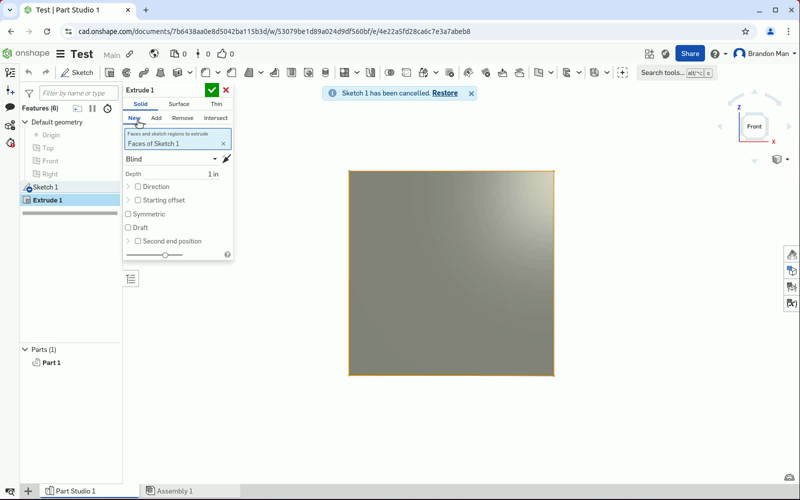
key(tab, 4)
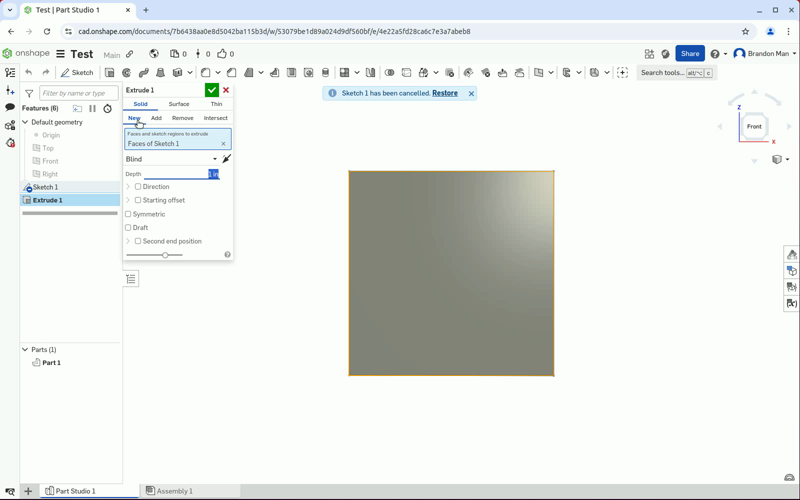
text(2.407)
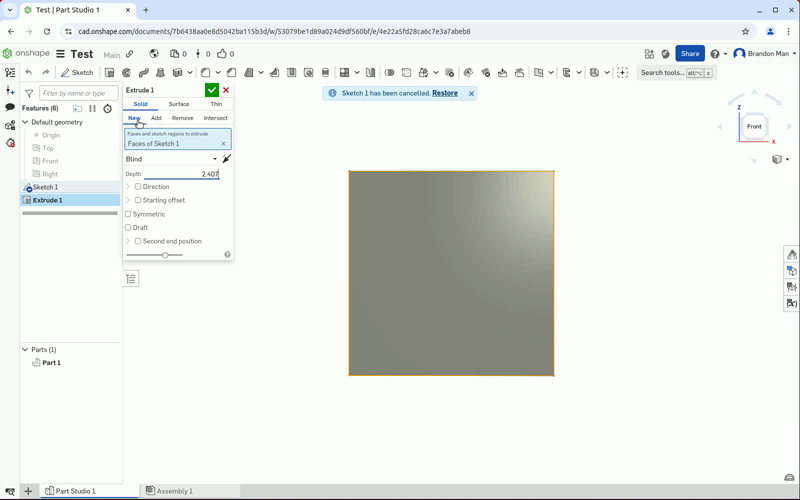
key(enter)
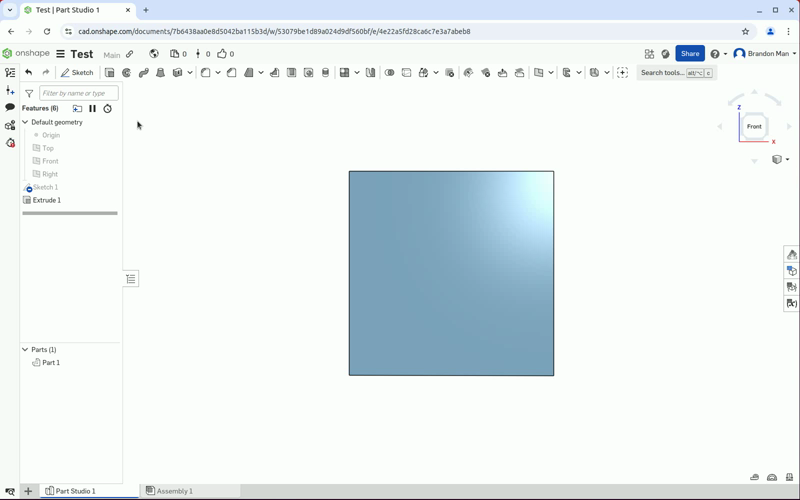
key(shift+h)
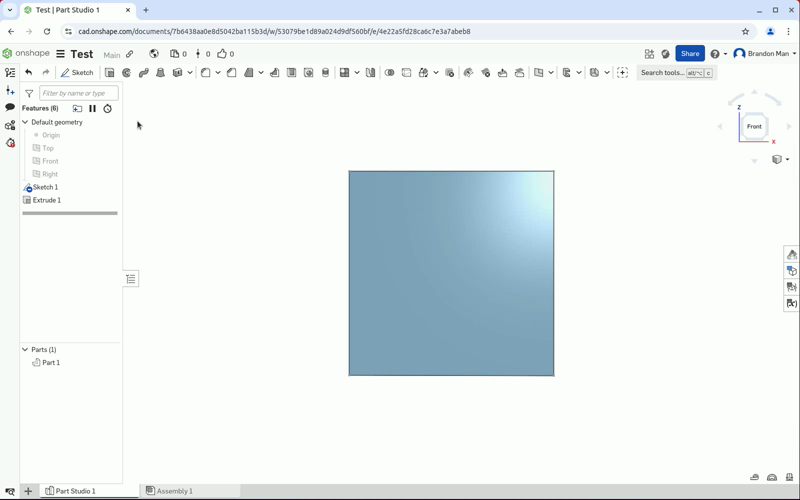
key(shift+h)
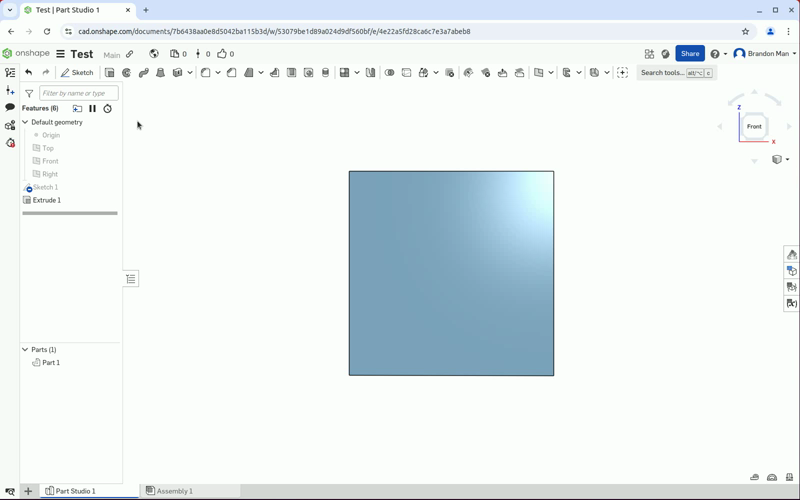
mouse_move(73, 189)
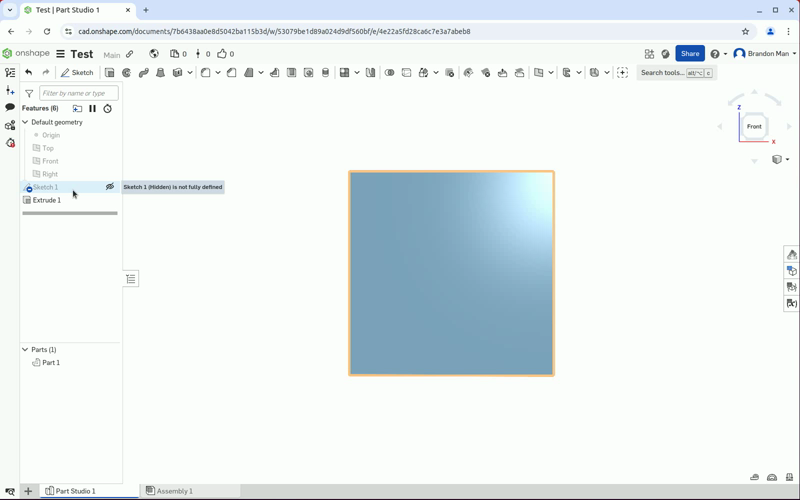
click(73, 189)
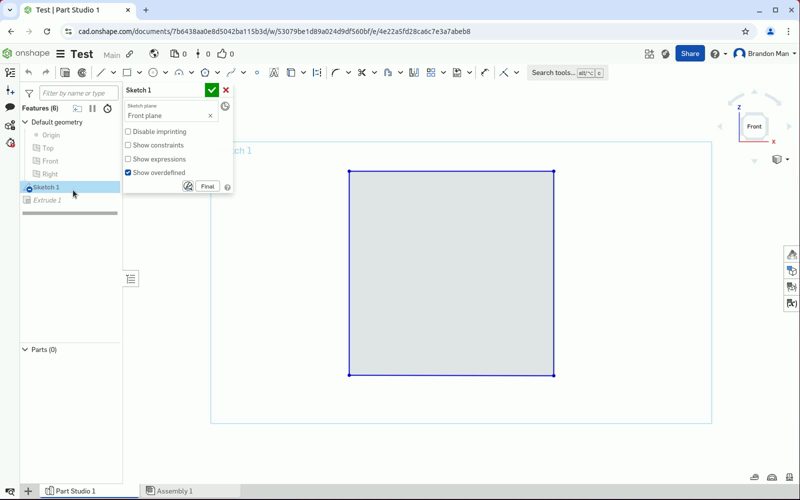
mouse_move(229, 92)
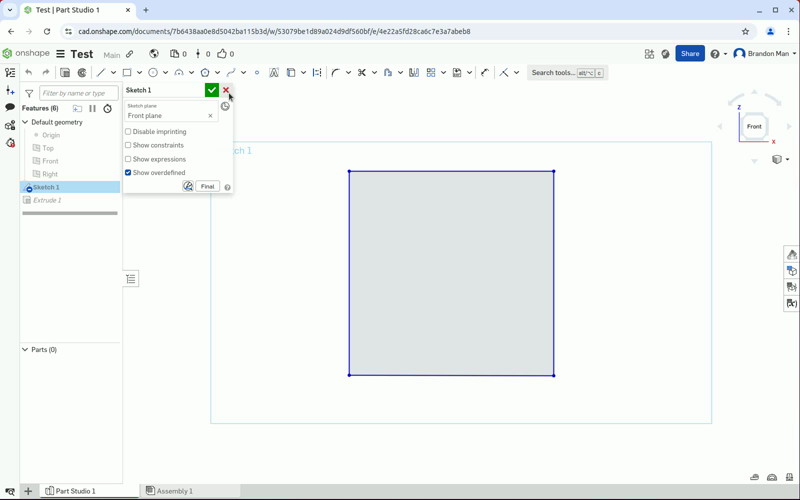
click(229, 92)
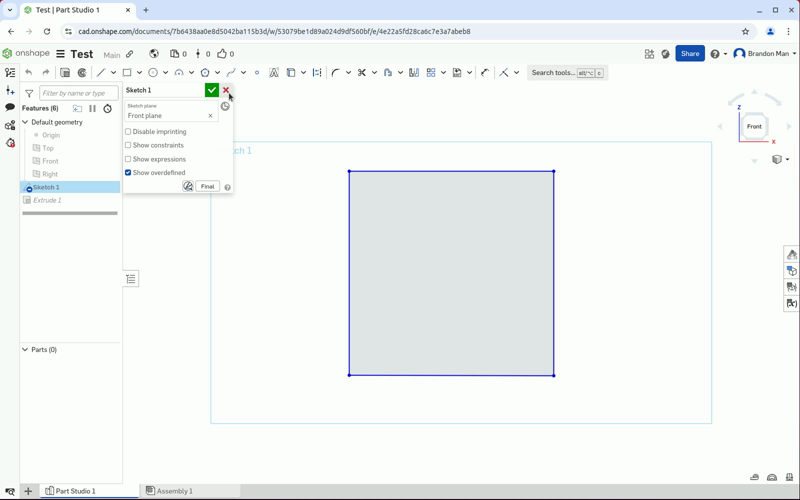
key(shift+s)
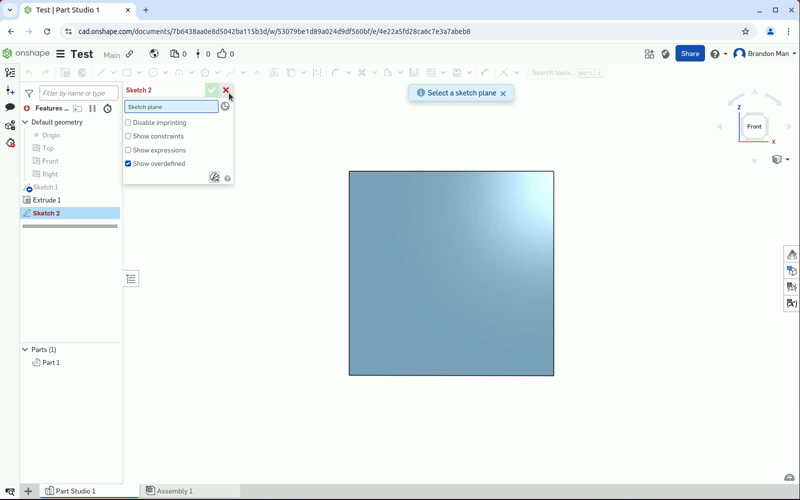
mouse_move(73, 163)
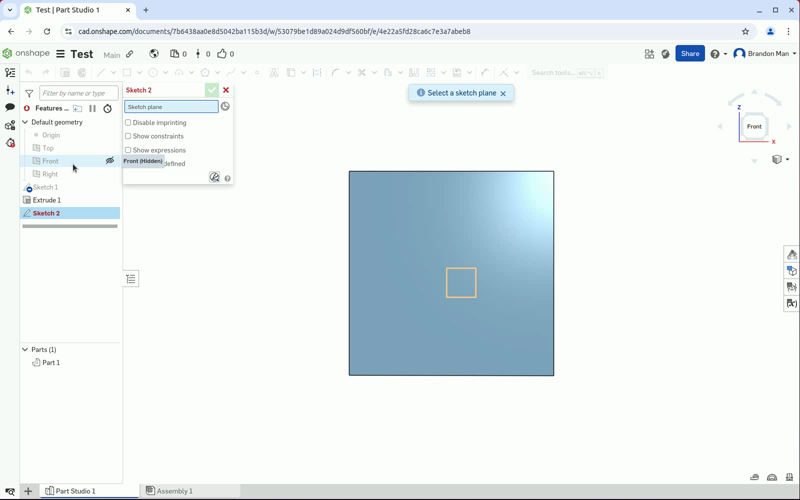
click(73, 163)
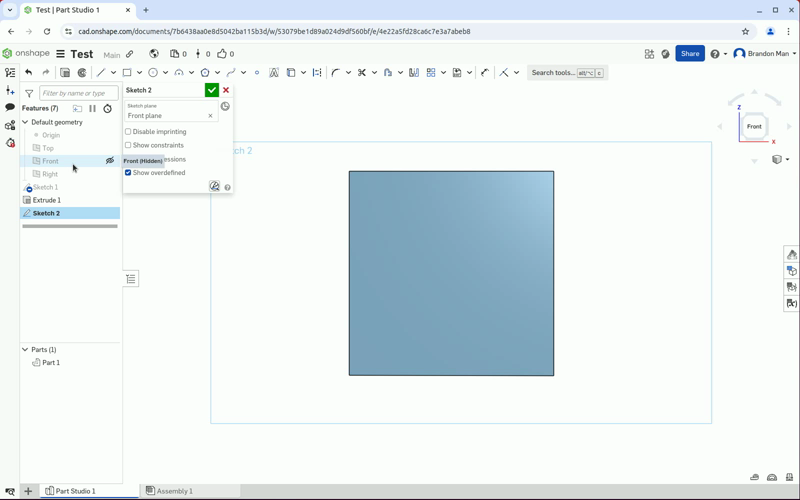
mouse_move(73, 352)
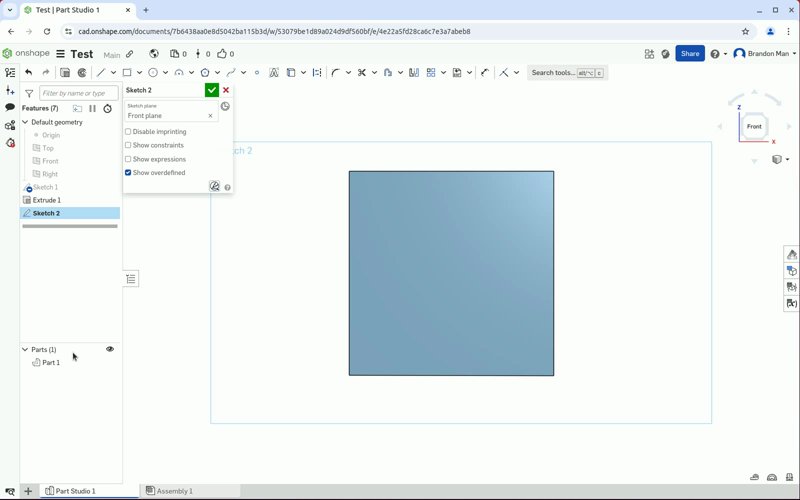
key(y)
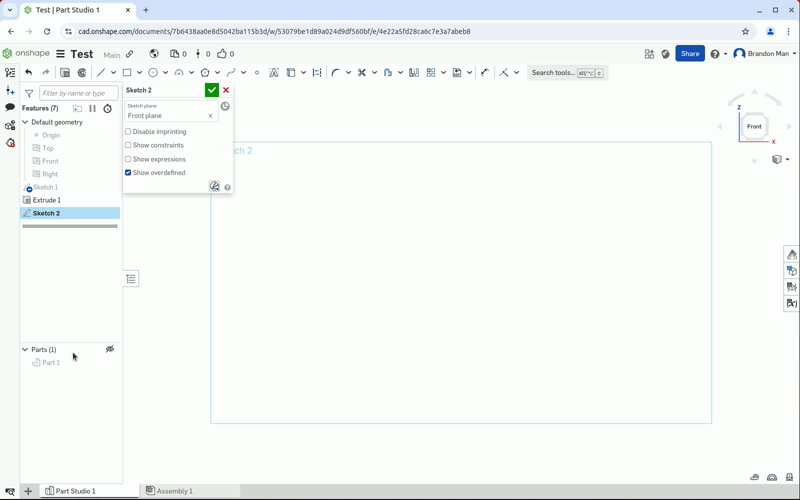
key(l)
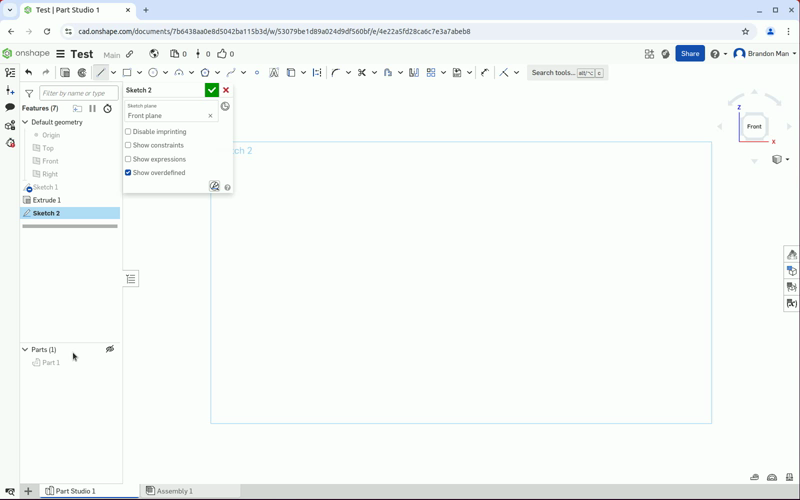
key_down(shift)
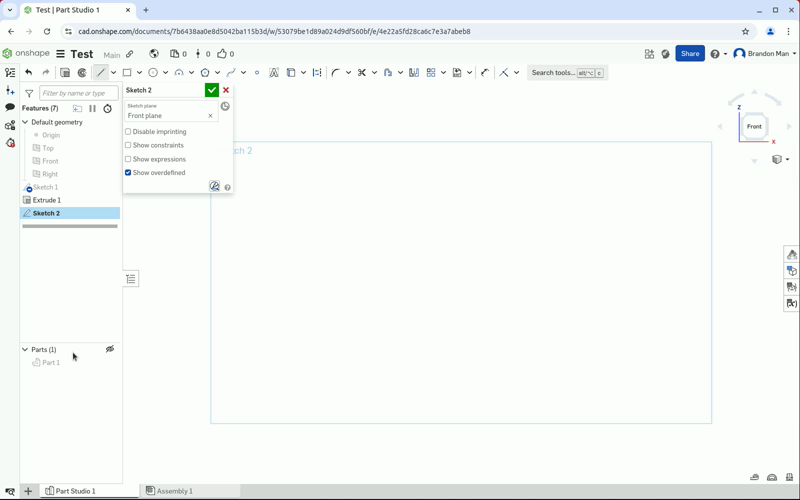
mouse_move(349, 375)
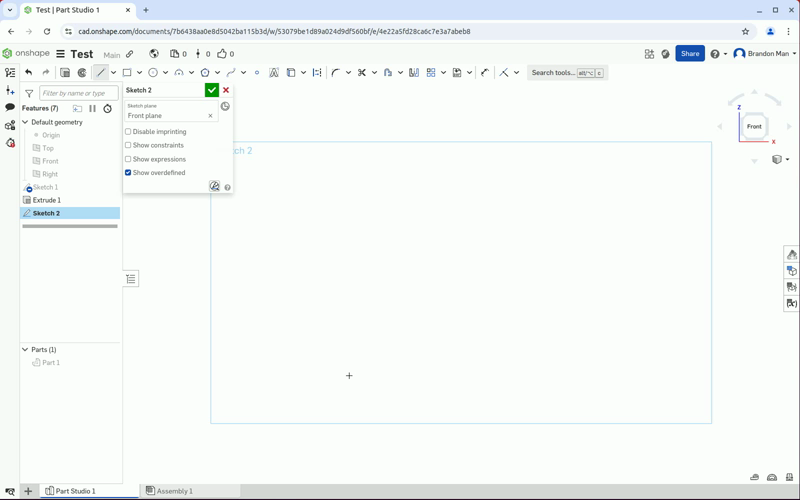
click(349, 375)
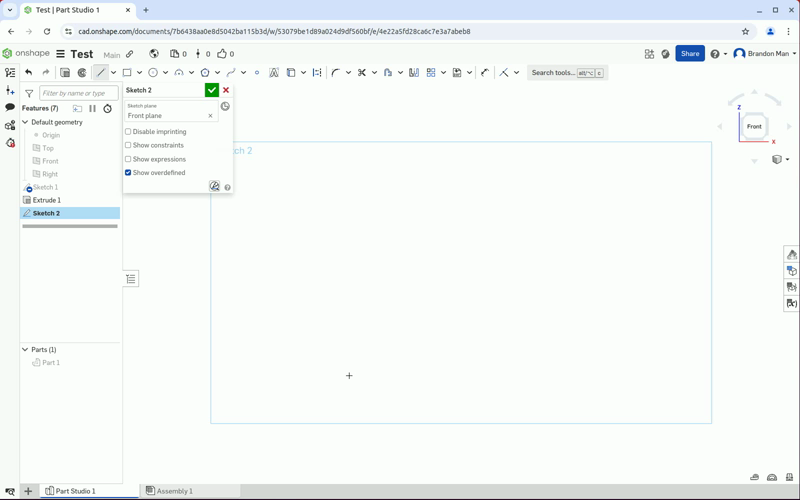
key_up(shift)
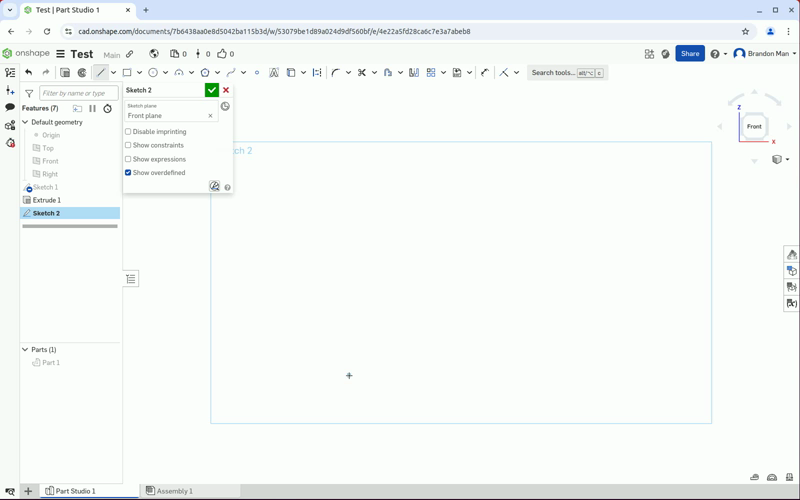
key_down(shift)
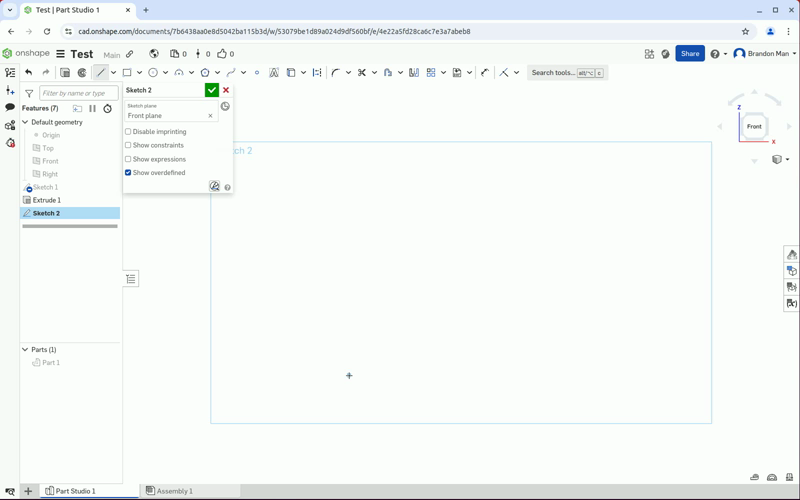
mouse_move(553, 375)
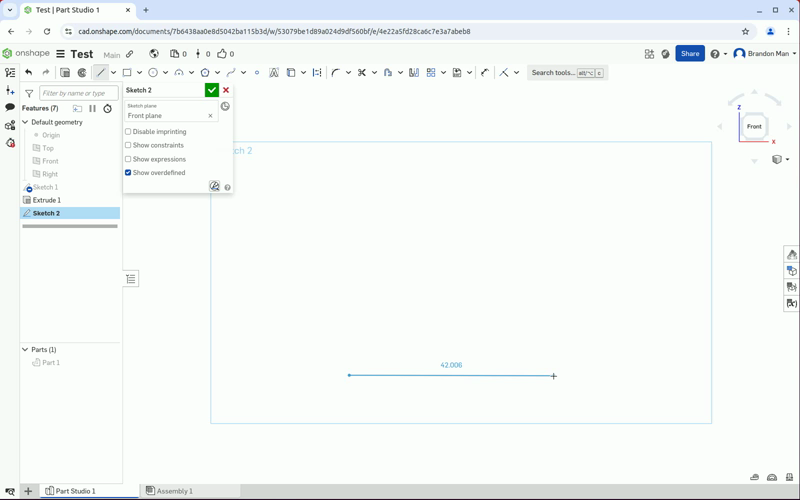
click(553, 375)
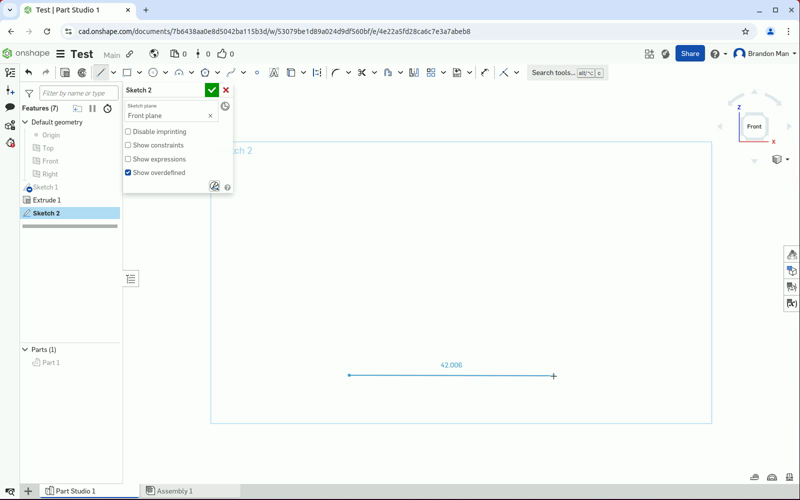
key_up(shift)
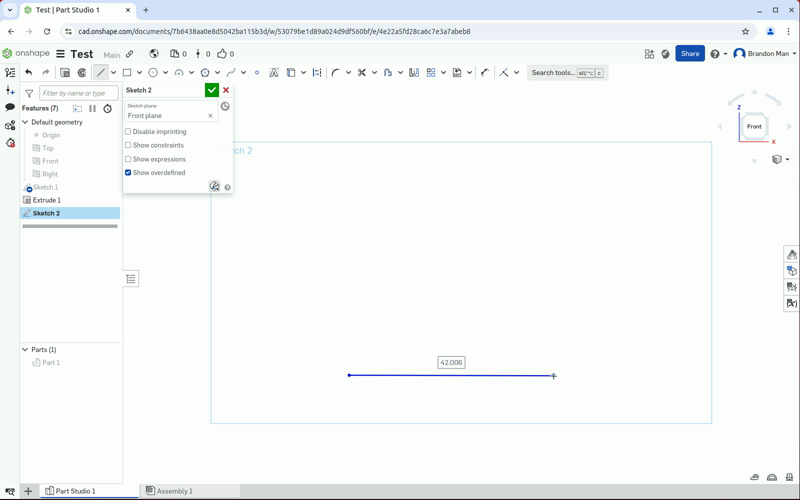
key_down(shift)
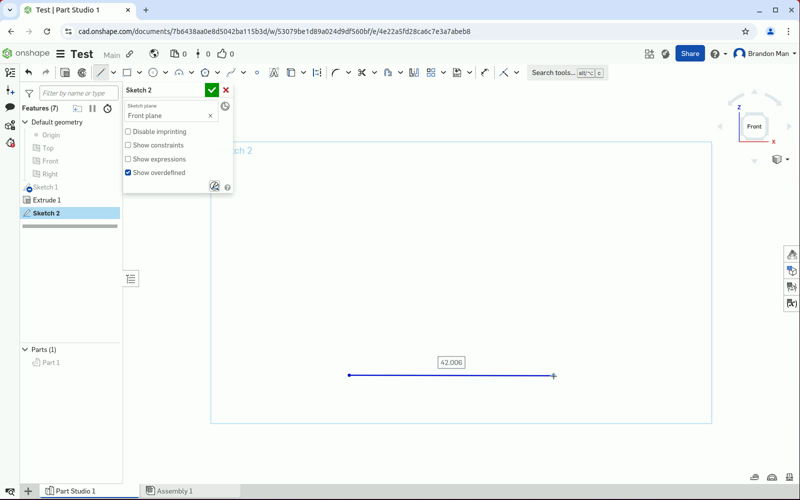
mouse_move(553, 171)
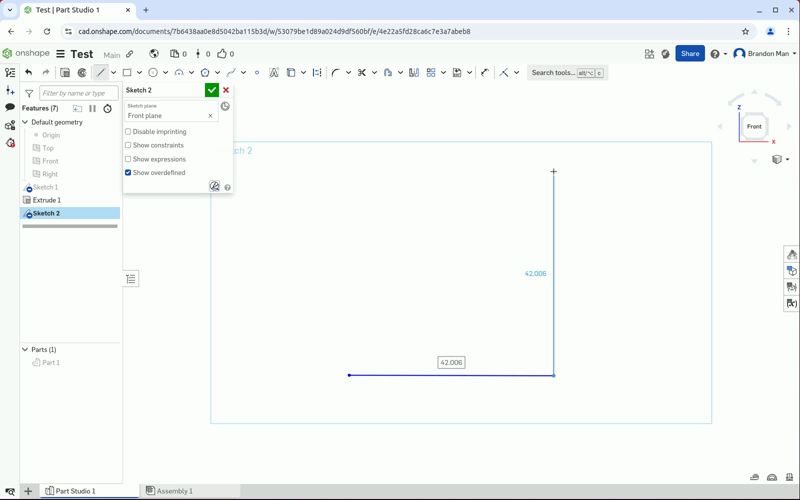
click(553, 171)
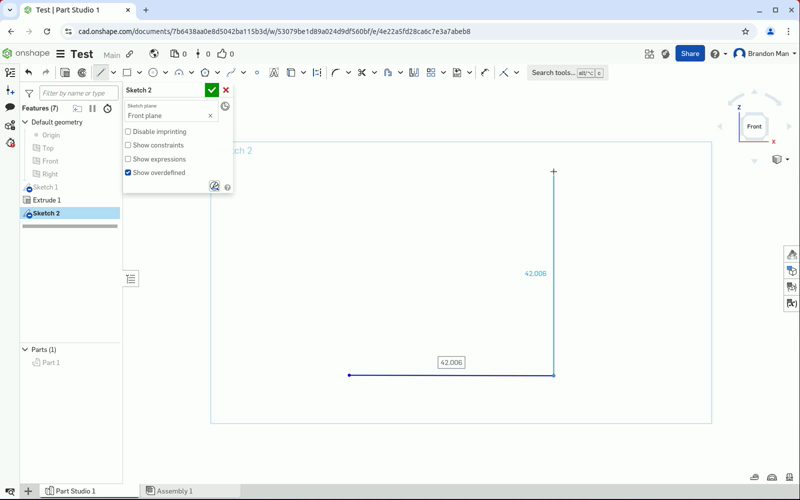
key_up(shift)
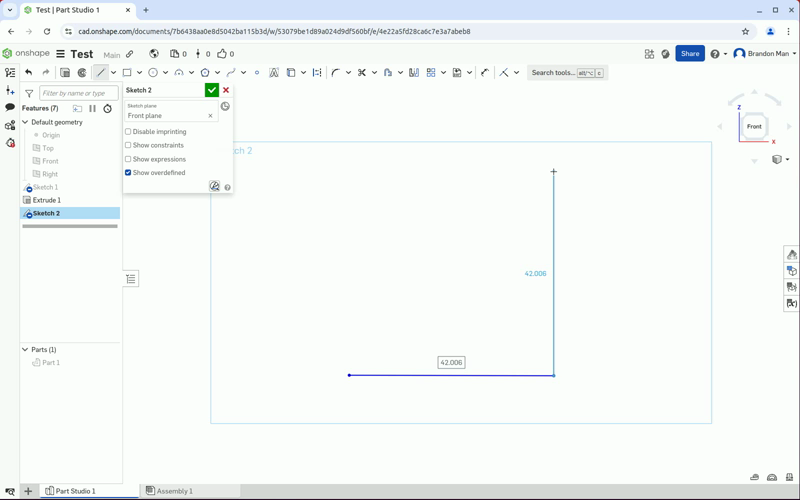
key_down(shift)
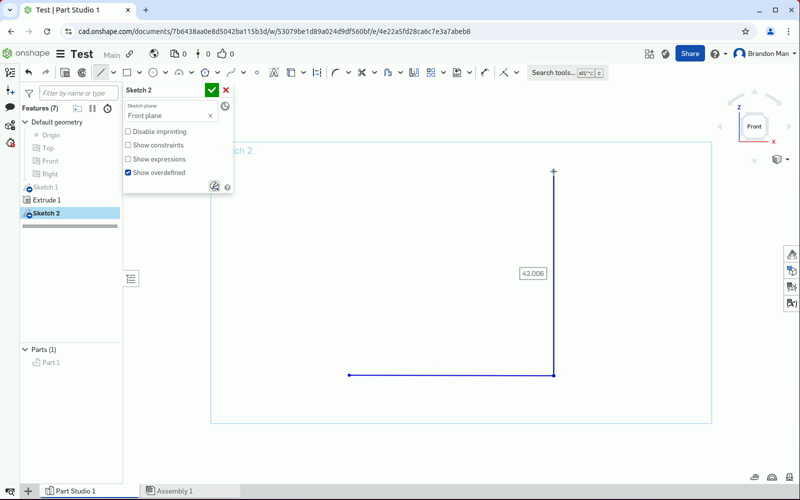
mouse_move(349, 171)
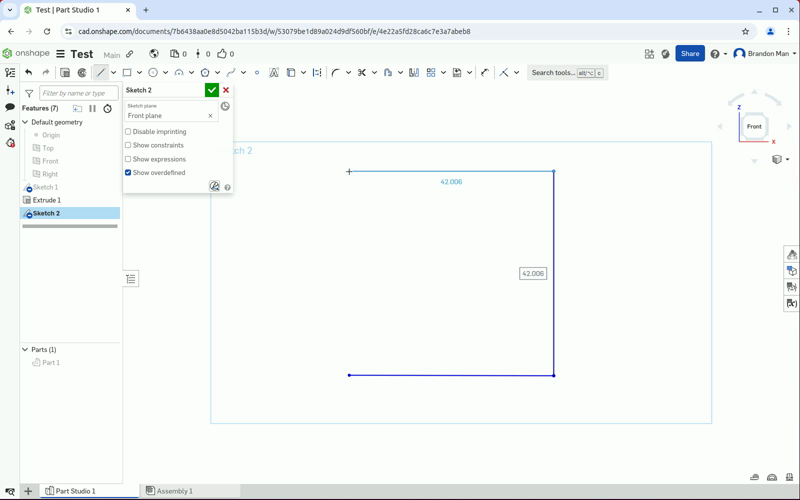
click(349, 171)
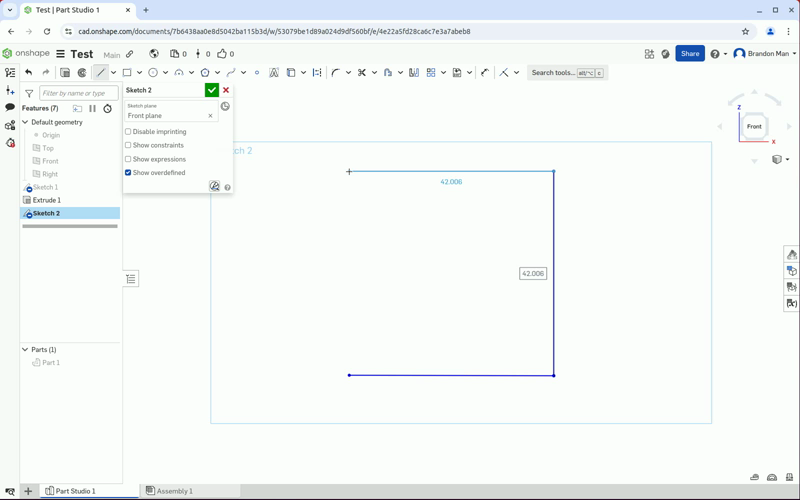
key_up(shift)
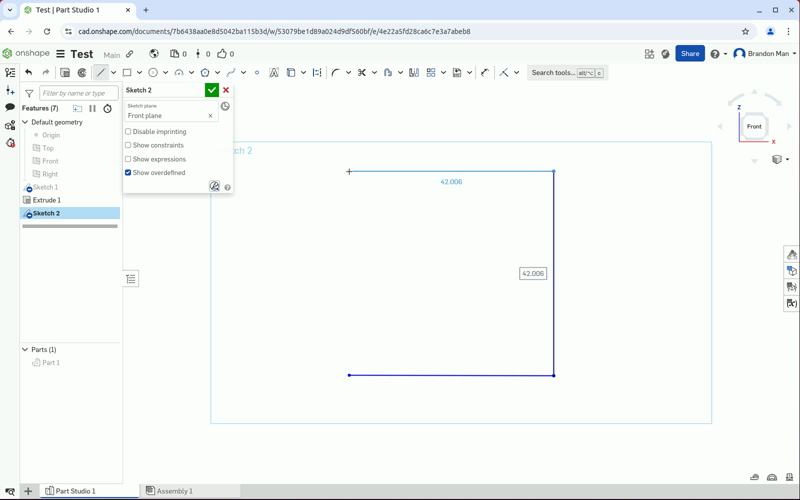
key_down(shift)
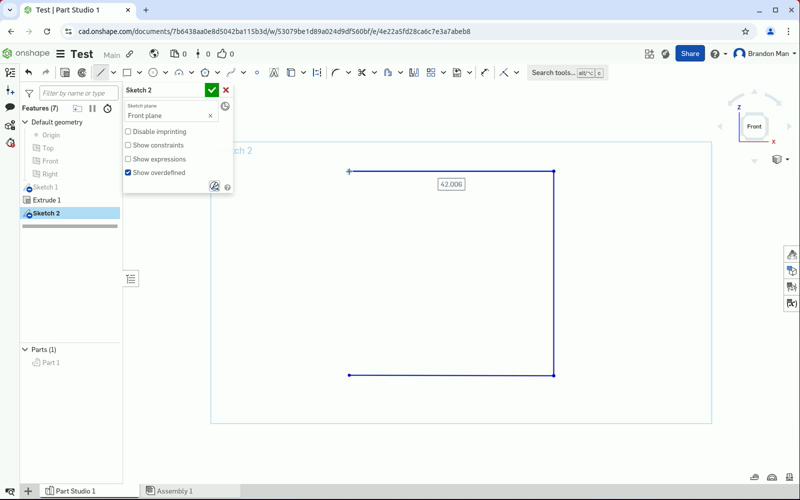
mouse_move(349, 375)
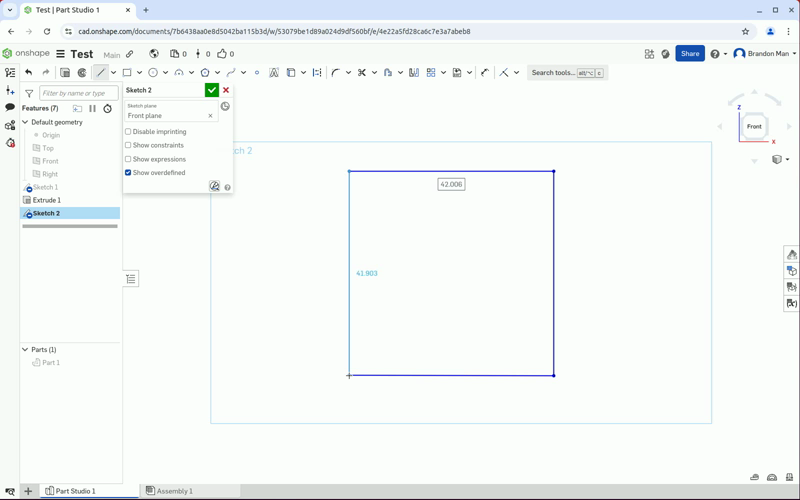
key_up(shift)
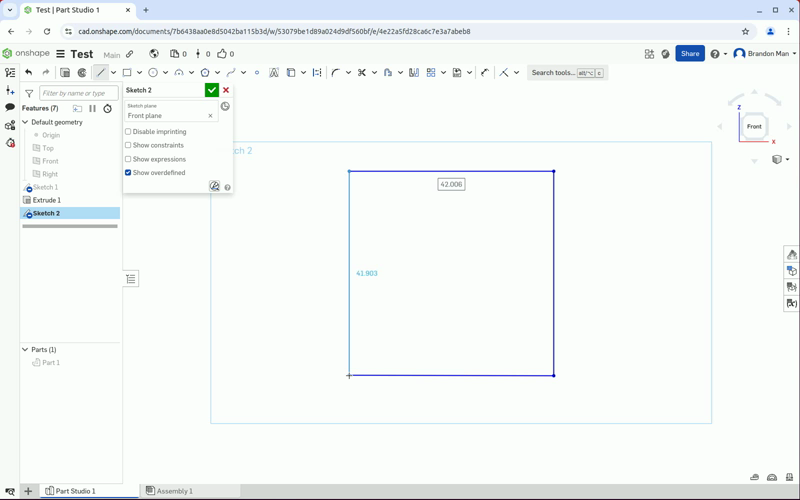
click(349, 375)
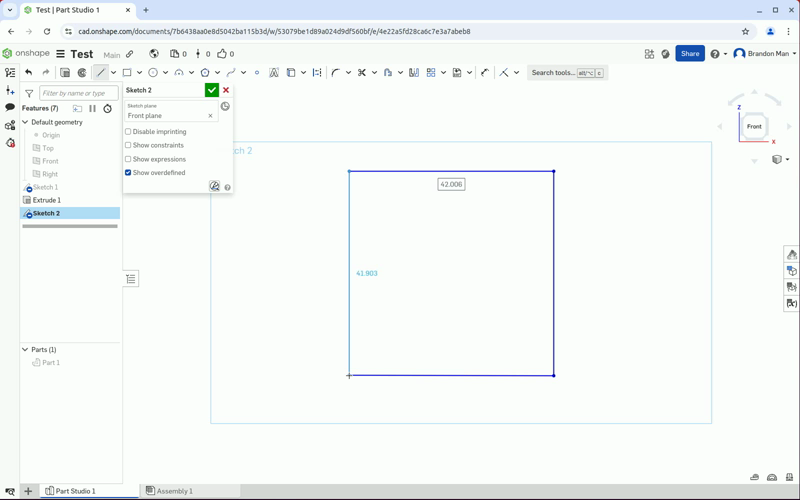
key(esc)
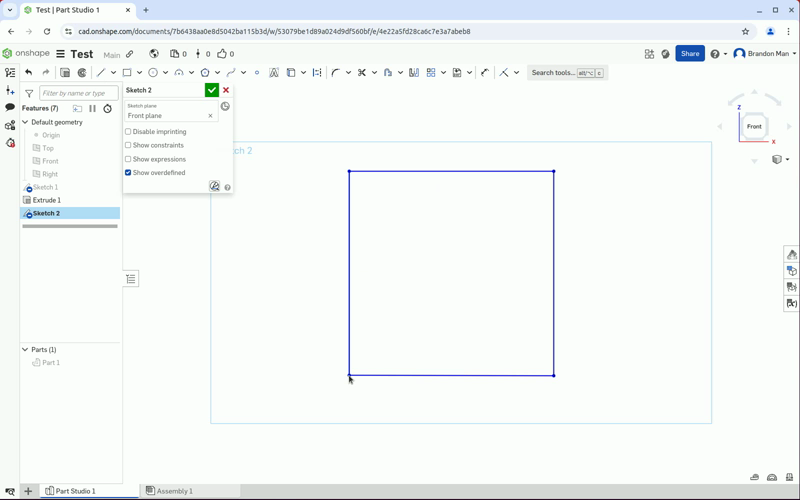
mouse_move(423, 260)
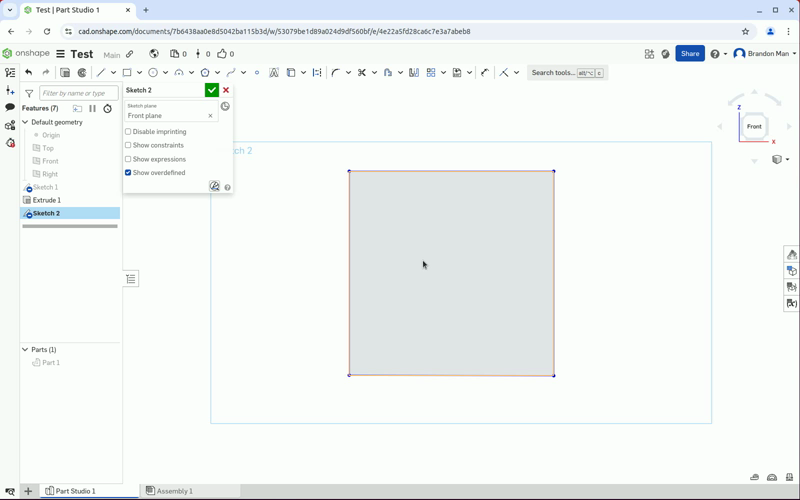
click(423, 260)
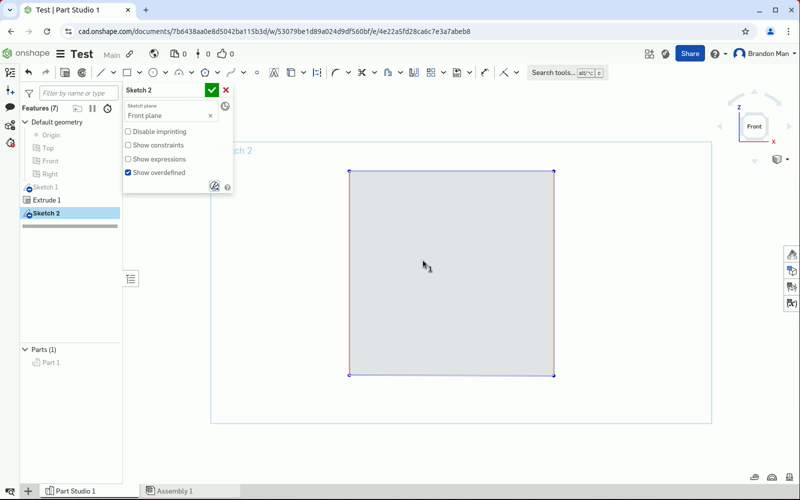
mouse_move(73, 352)
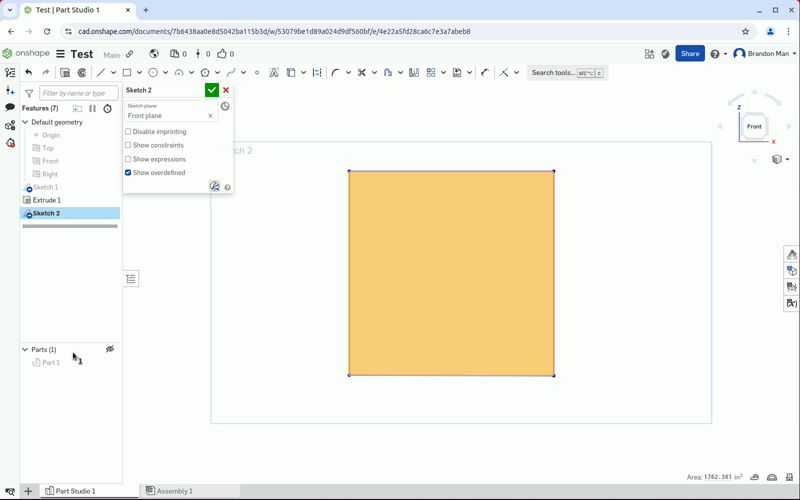
key(shift+y)
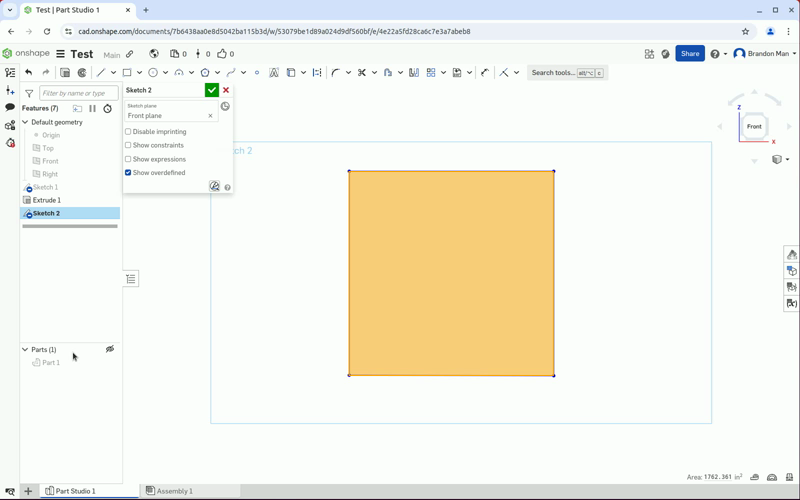
key(shift+e)
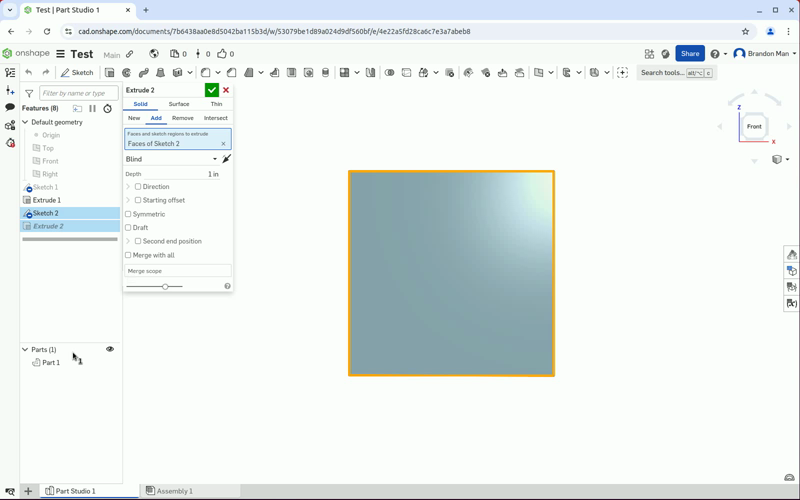
mouse_move(143, 106)
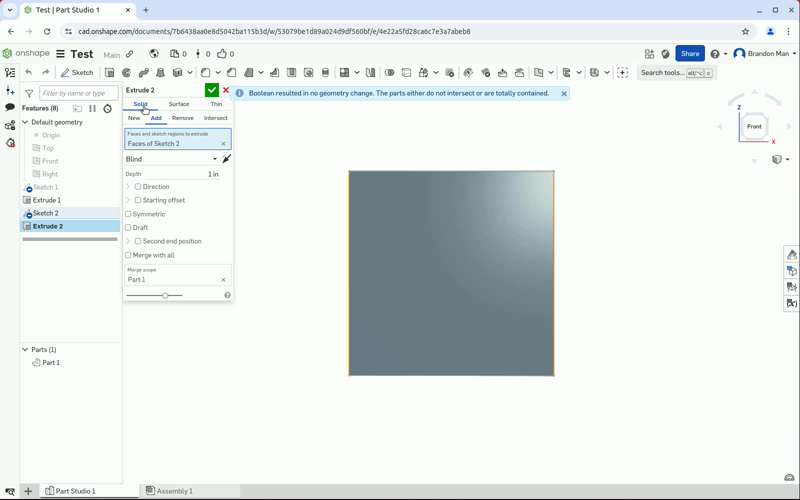
click(143, 106)
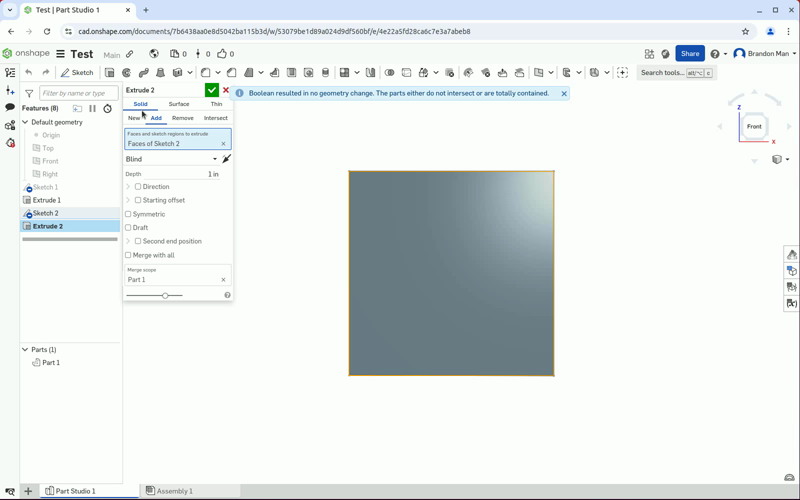
mouse_move(137, 120)
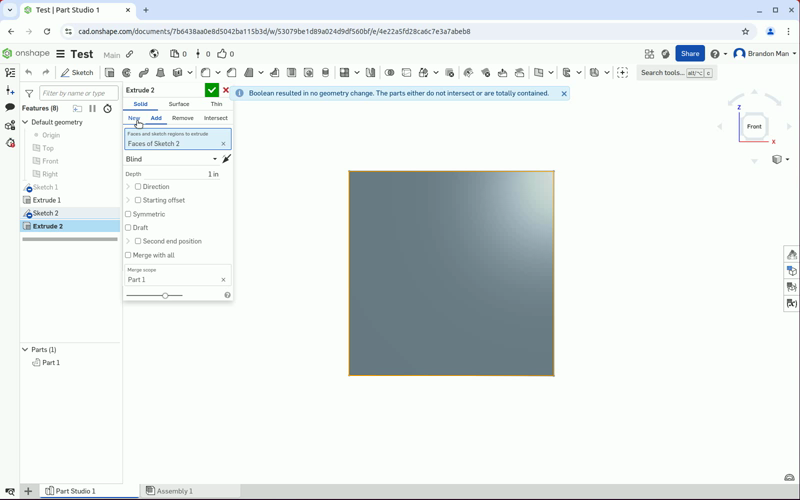
click(137, 120)
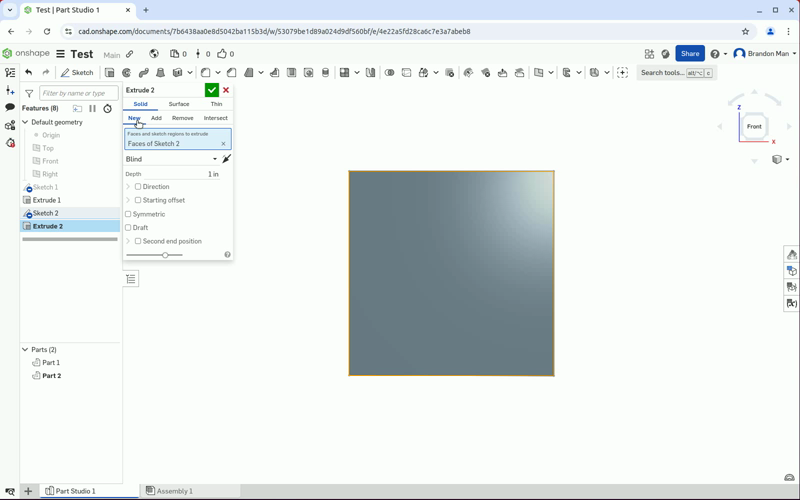
key(tab, 4)
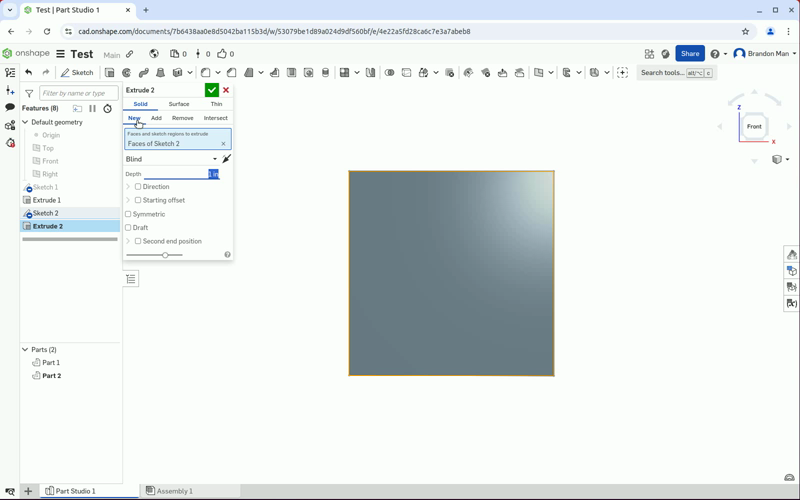
text(2.407)
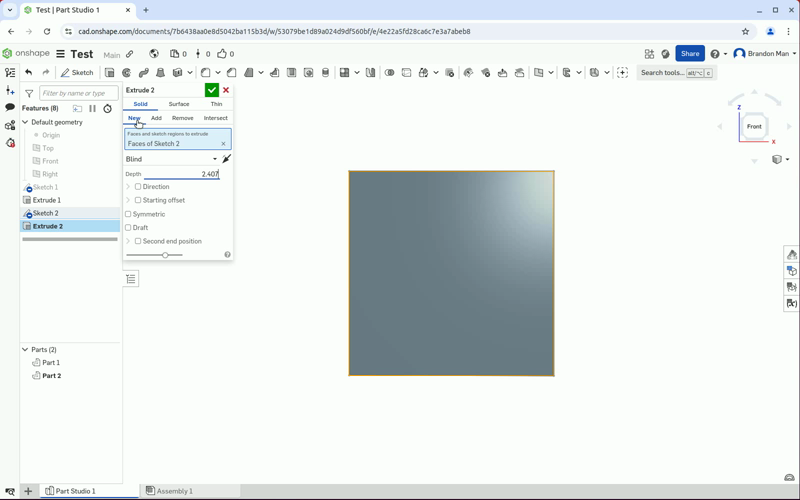
key(enter)
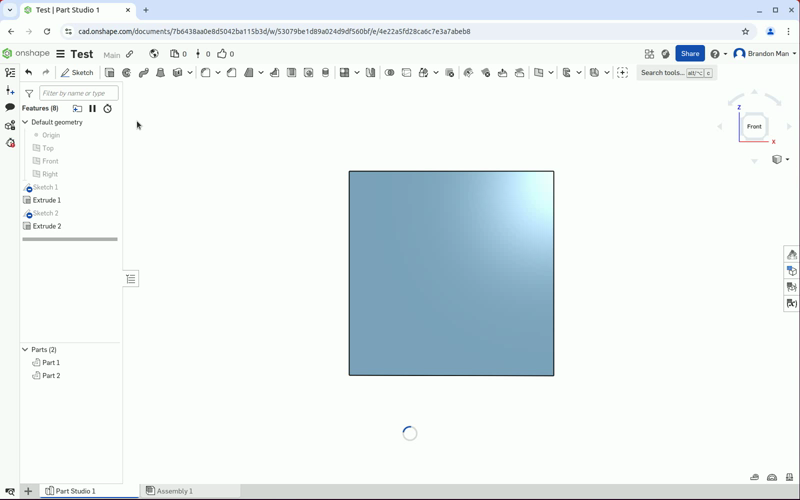
key(shift+h)
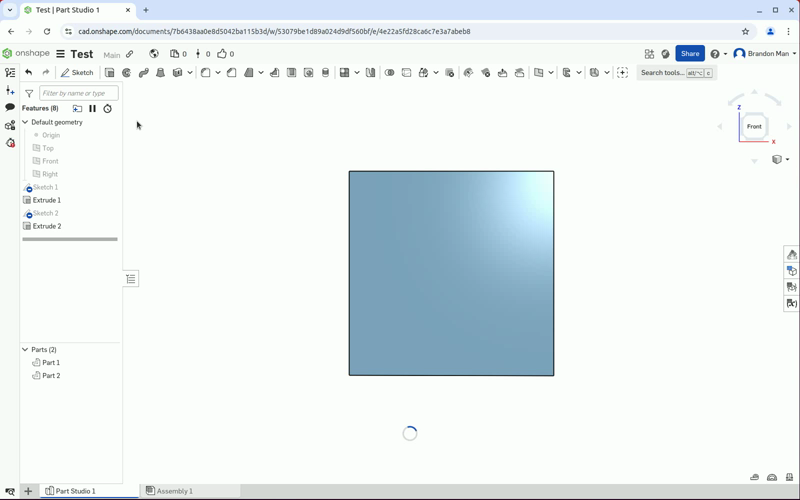
key(shift+h)
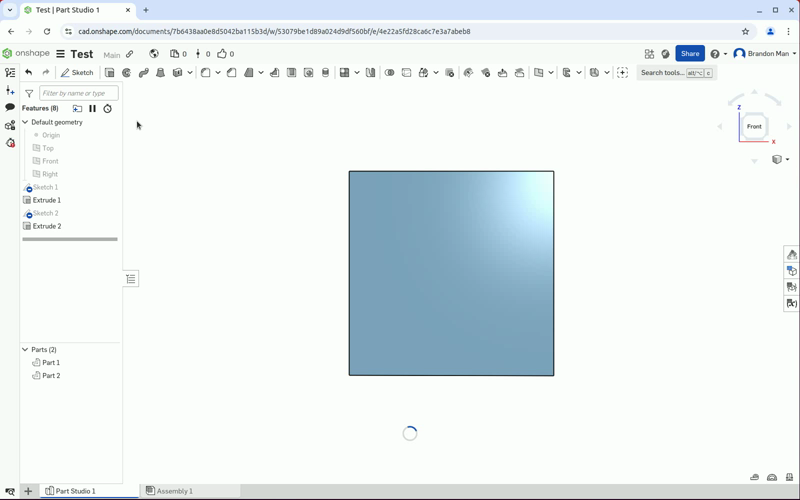
key(shift+7)
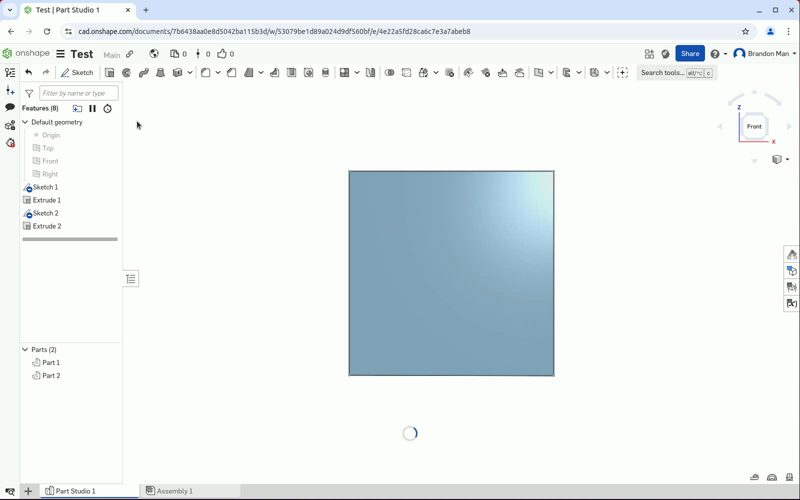
key(left, 2)
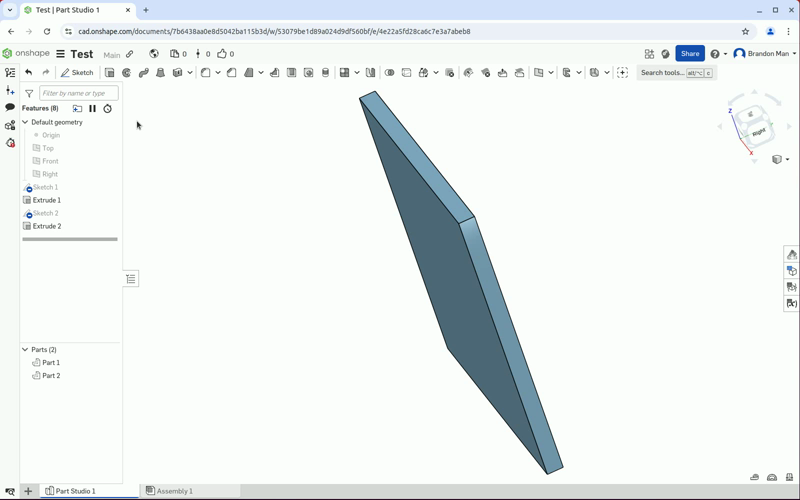
key(down, 2)
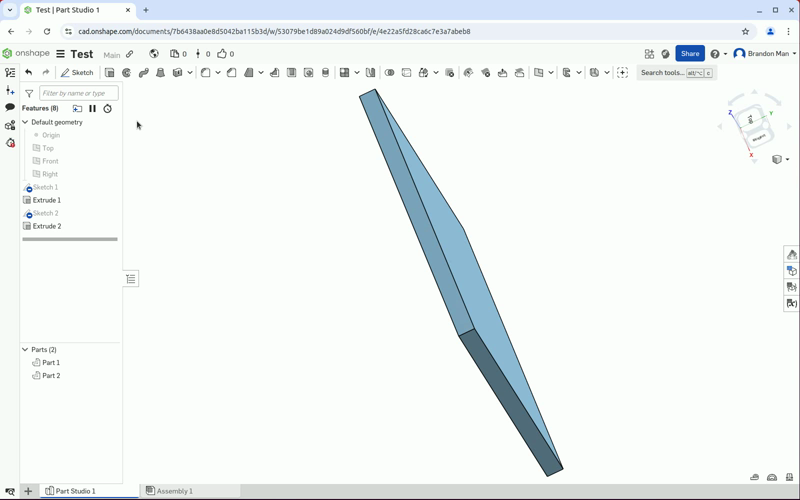
key(up, 2)
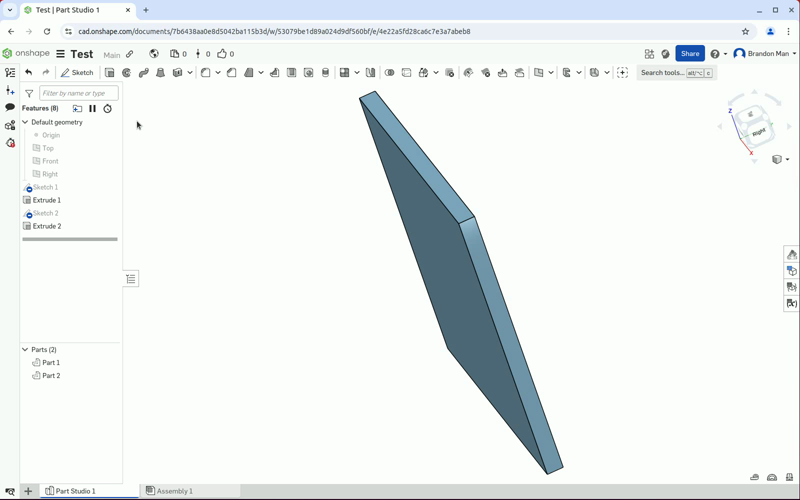
key(right, 2)
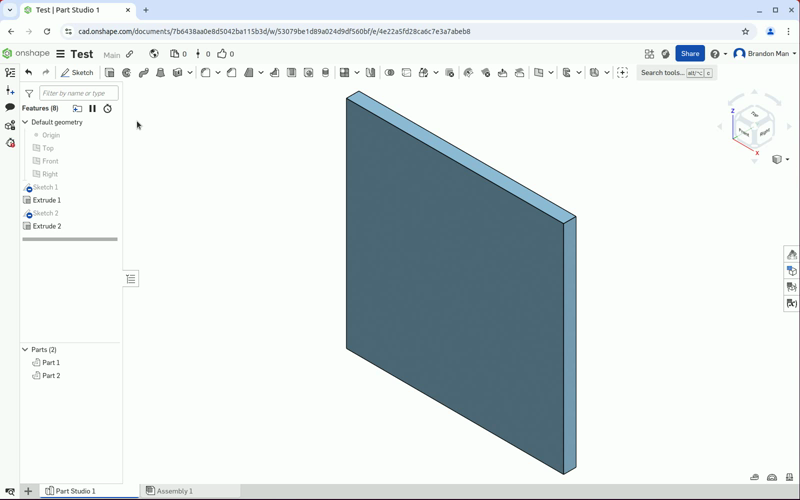
mouse_move(73, 189)
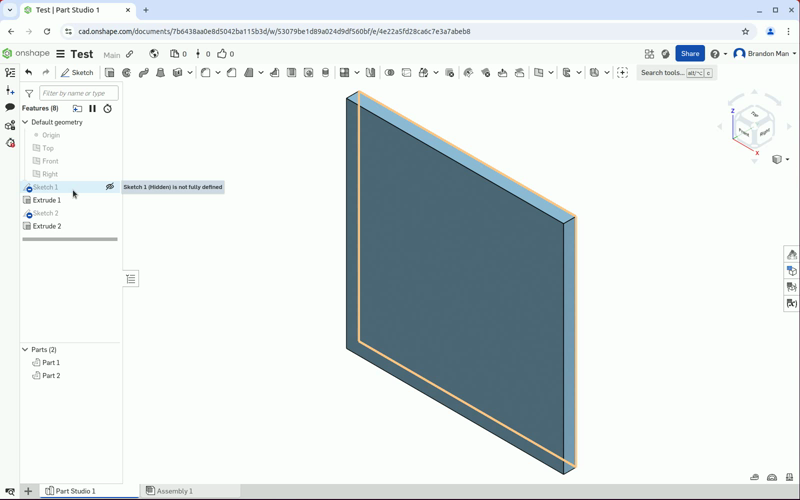
click(73, 189)